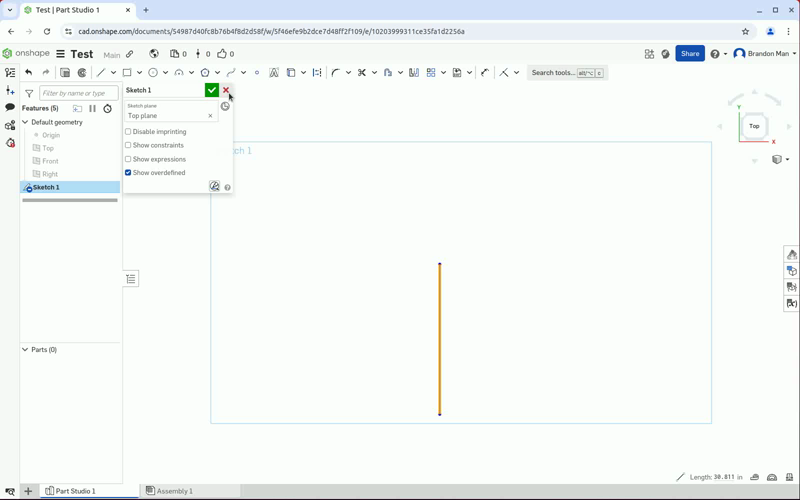
key(shift+h)
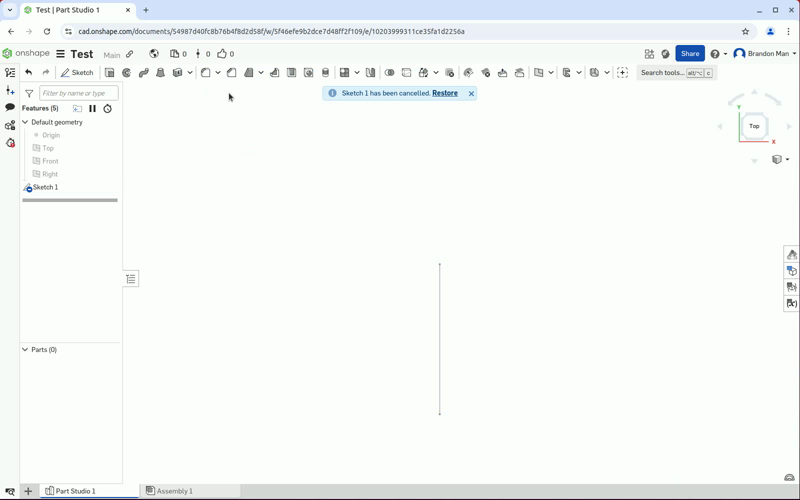
key(shift+s)
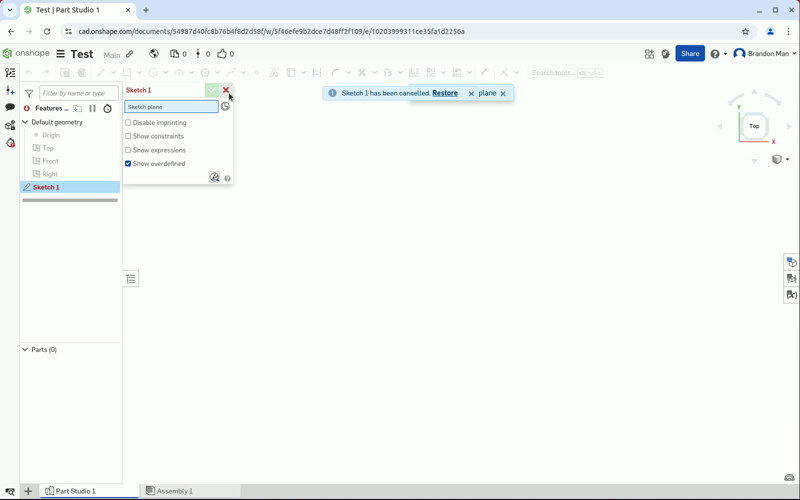
mouse_move(73, 150)
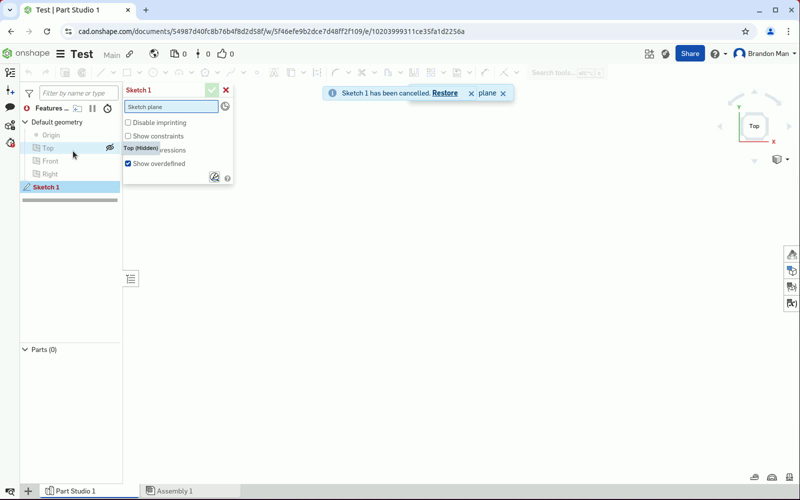
click(73, 150)
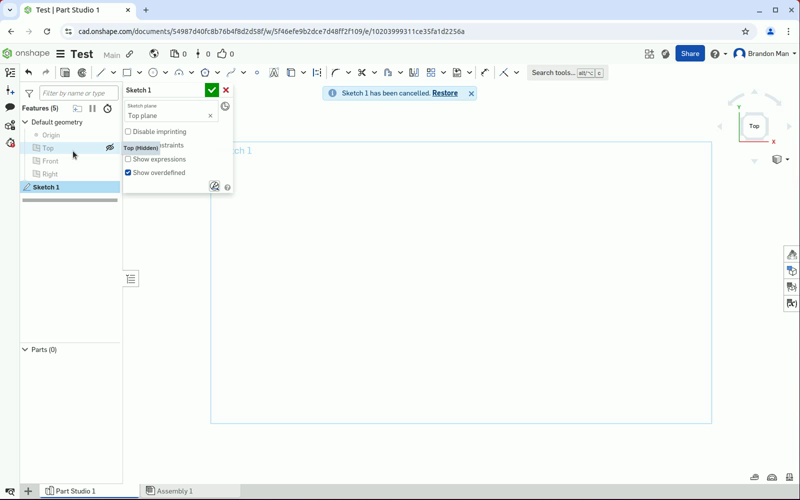
mouse_move(73, 352)
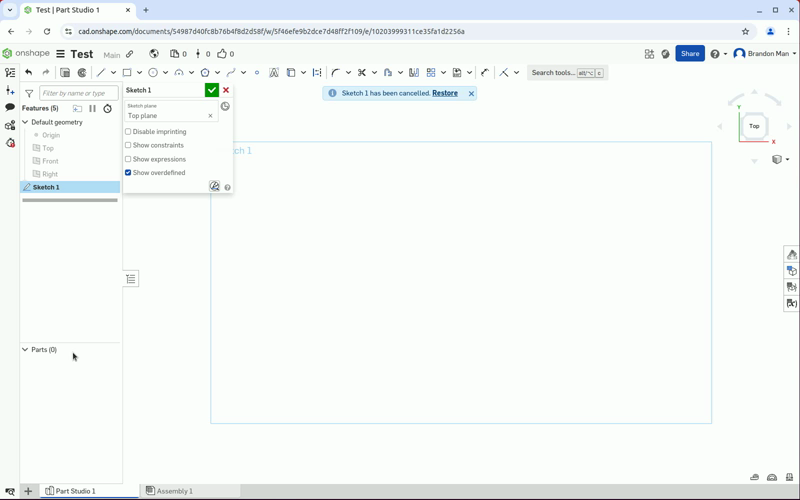
key(y)
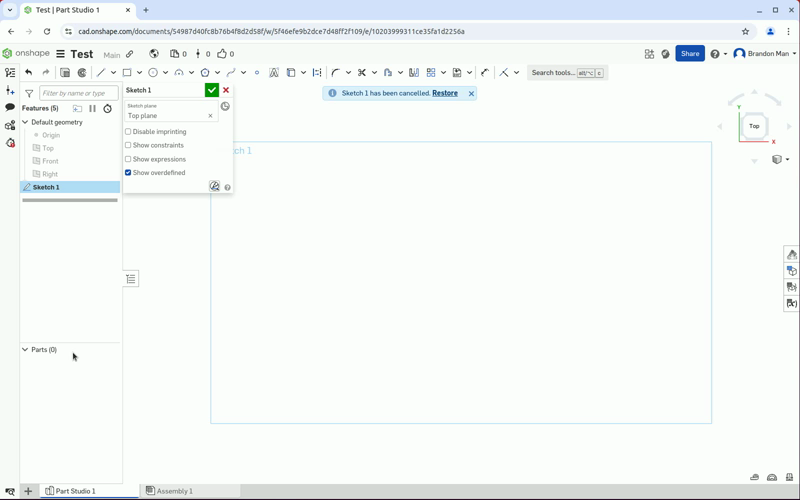
key(l)
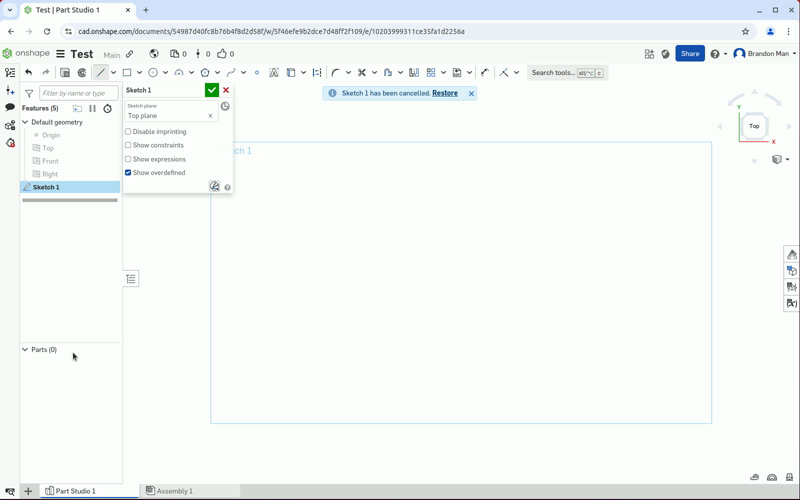
key_down(shift)
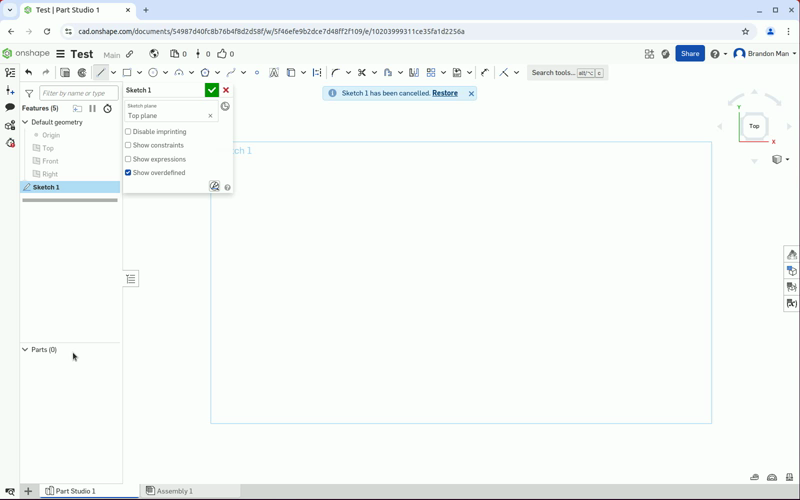
mouse_move(348, 395)
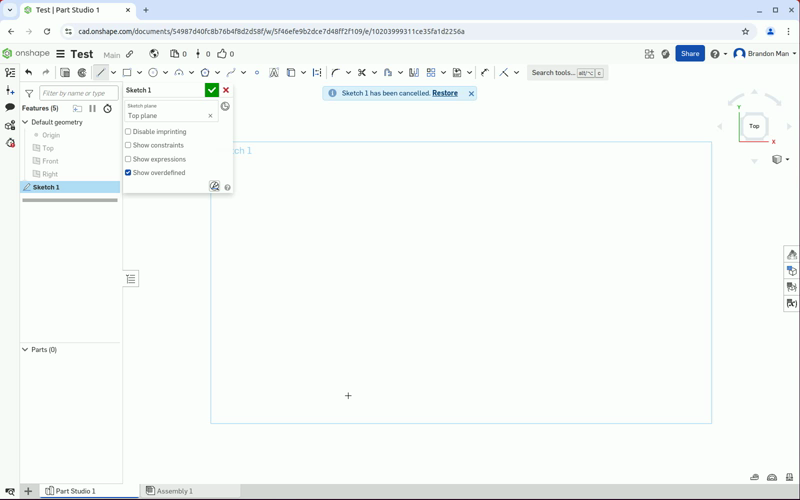
click(348, 395)
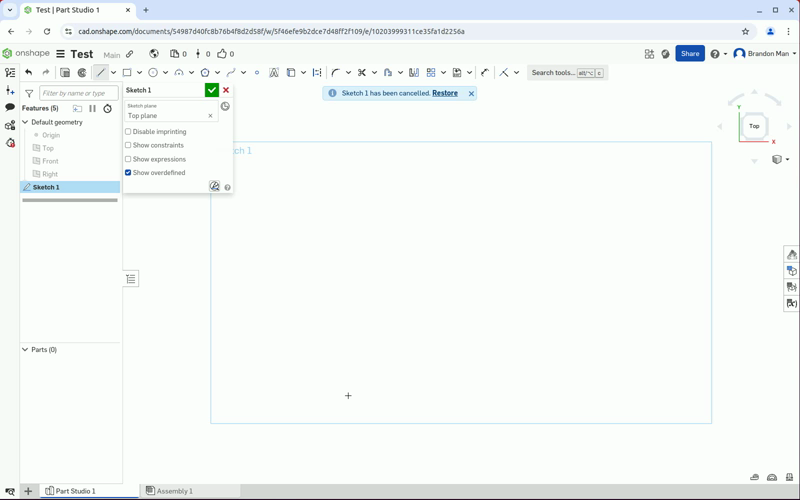
key_up(shift)
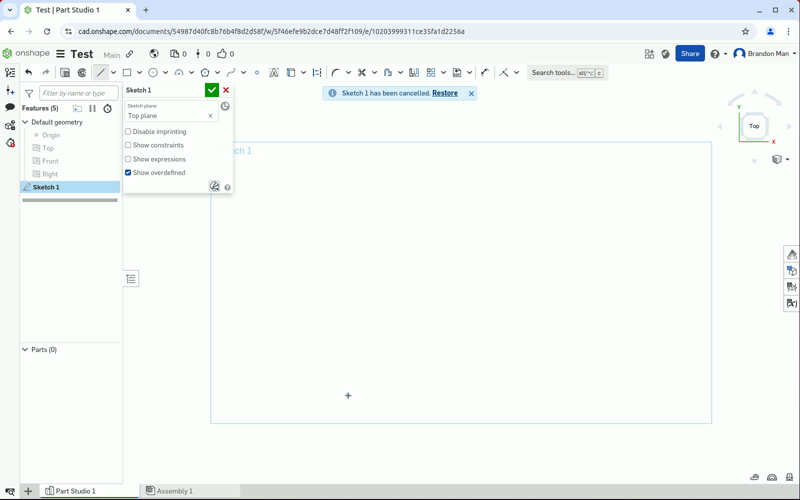
key_down(shift)
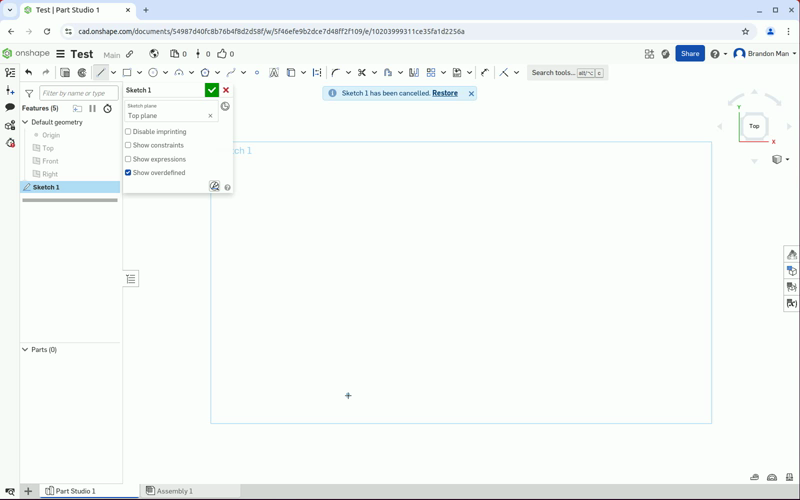
mouse_move(572, 395)
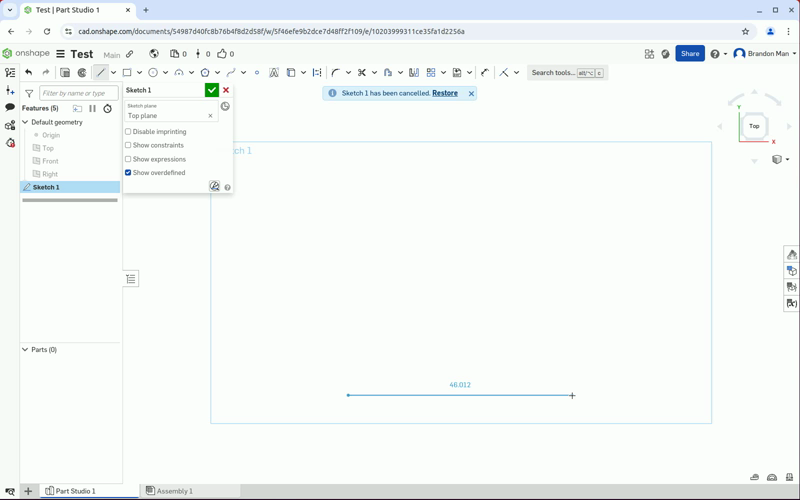
click(572, 395)
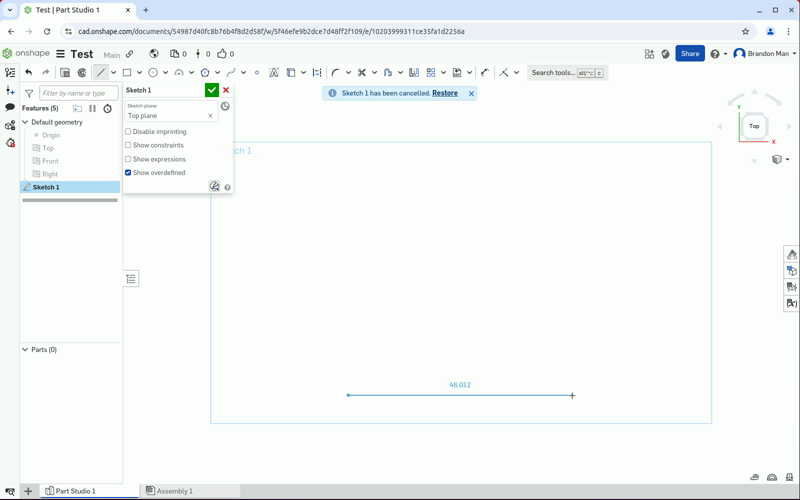
key_up(shift)
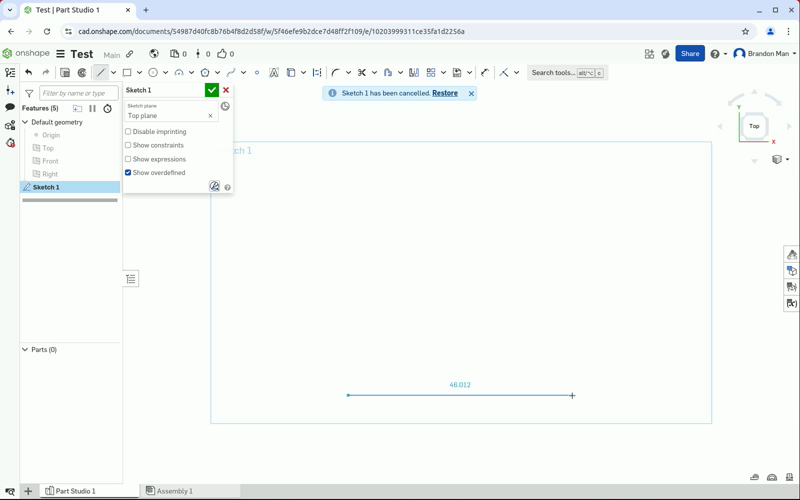
key_down(shift)
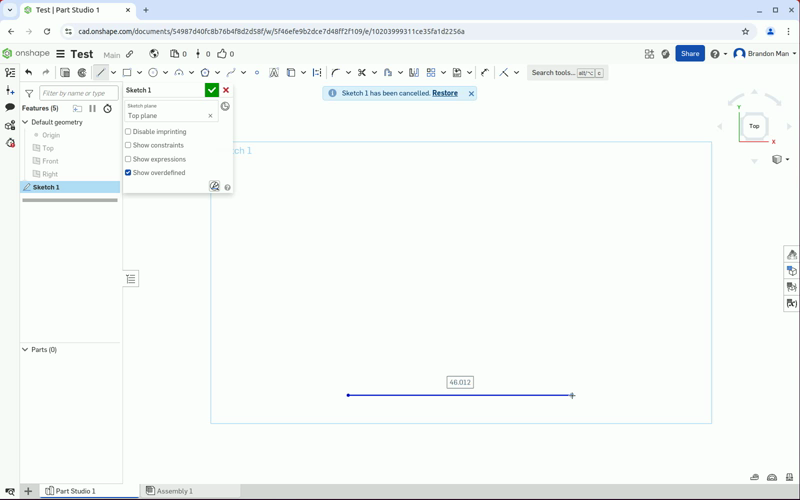
mouse_move(572, 171)
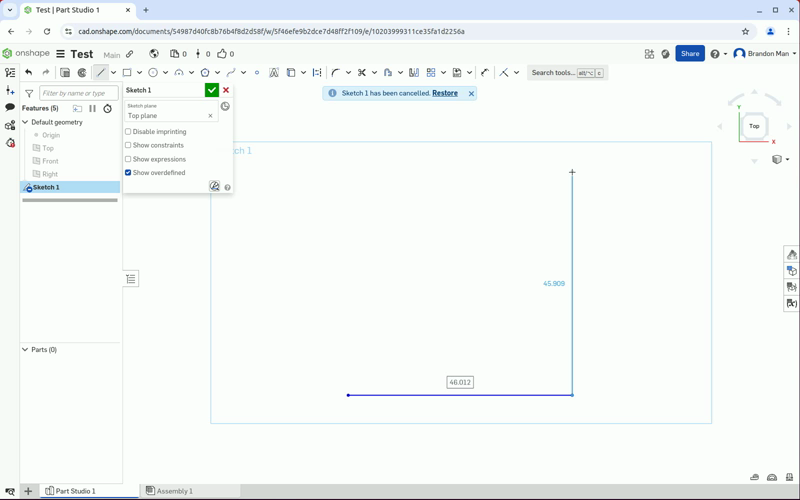
click(572, 171)
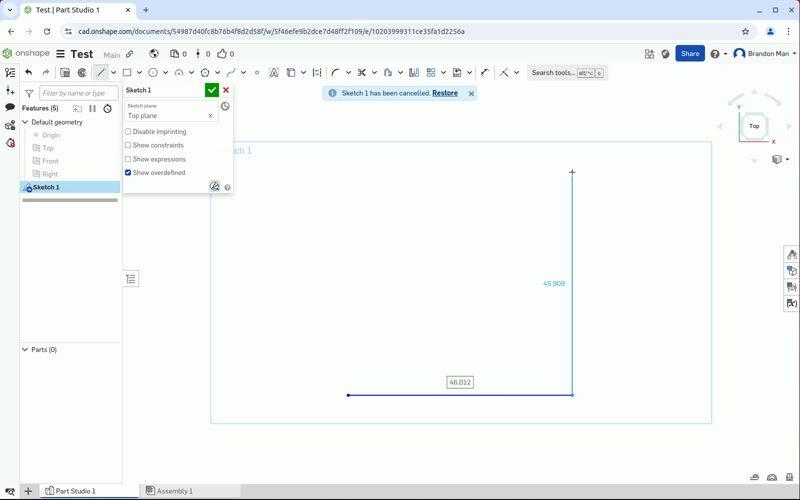
key_up(shift)
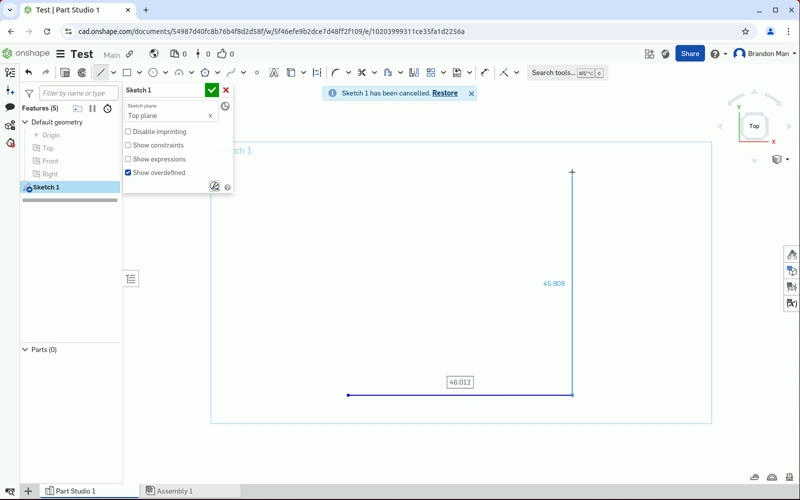
key_down(shift)
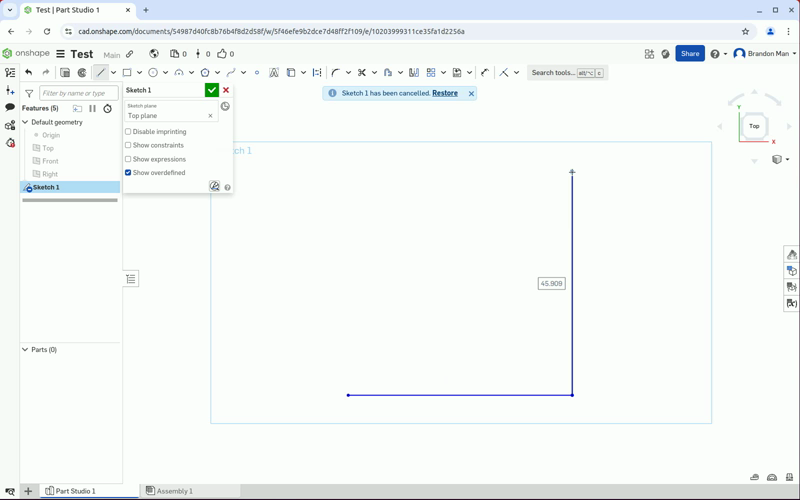
mouse_move(348, 171)
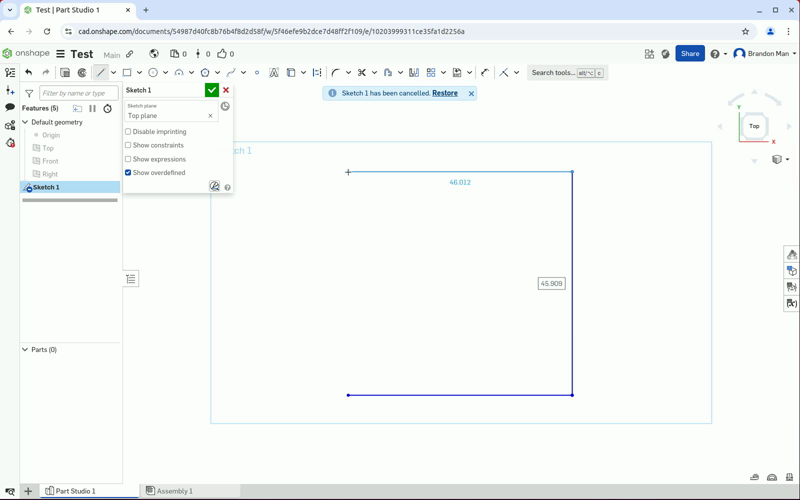
click(348, 171)
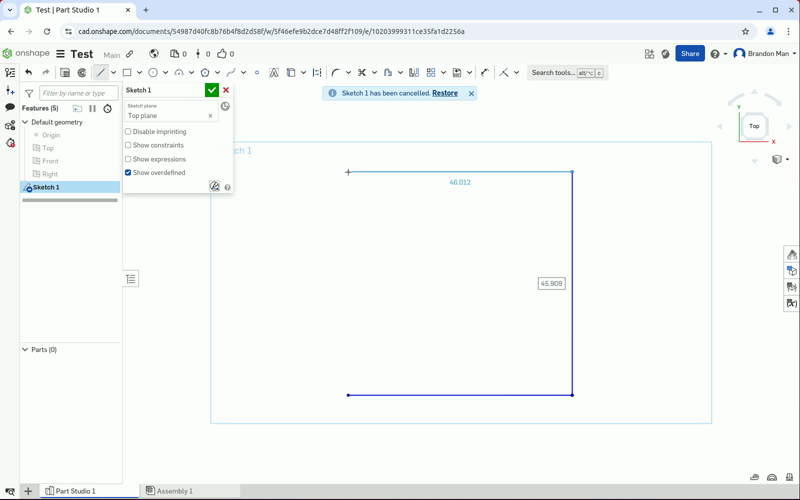
key_up(shift)
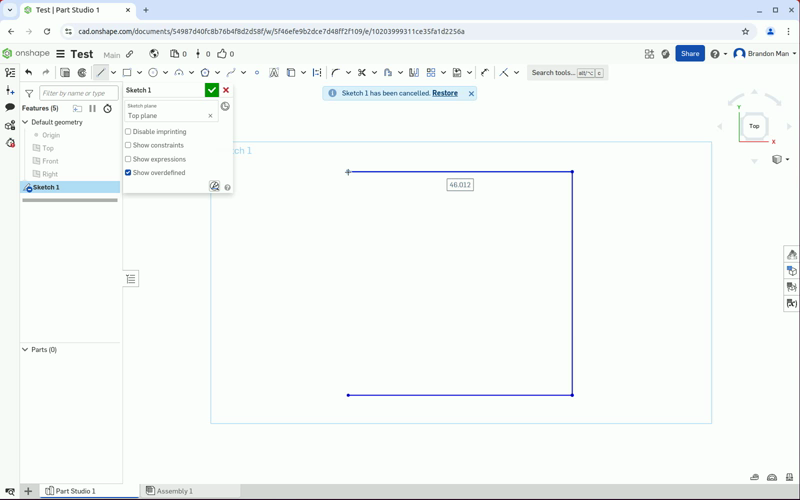
key_down(shift)
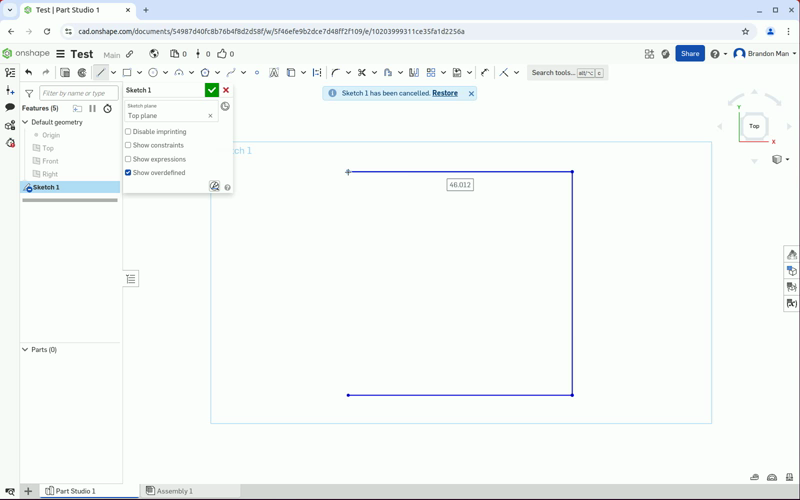
mouse_move(348, 395)
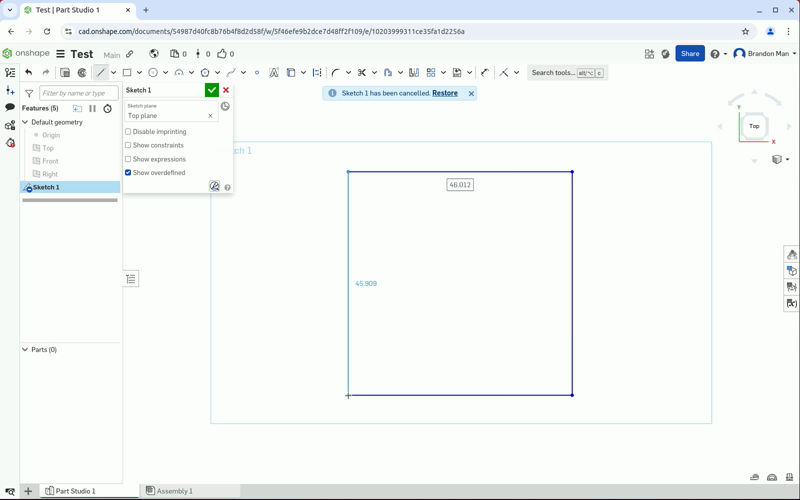
key_up(shift)
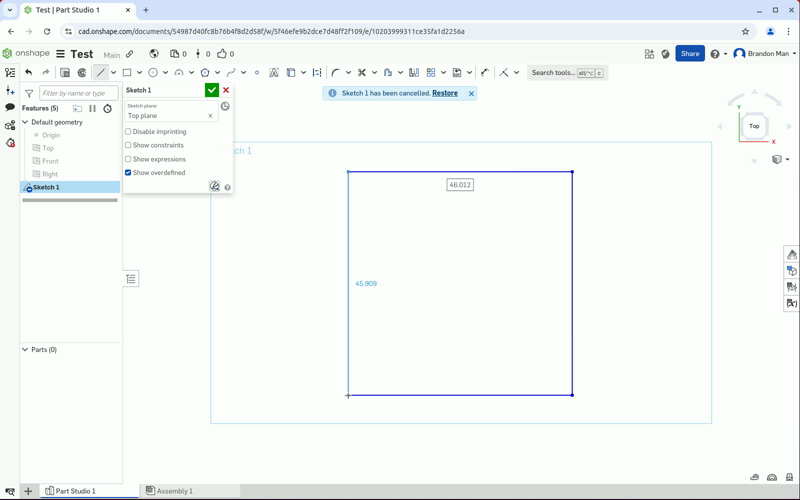
click(348, 395)
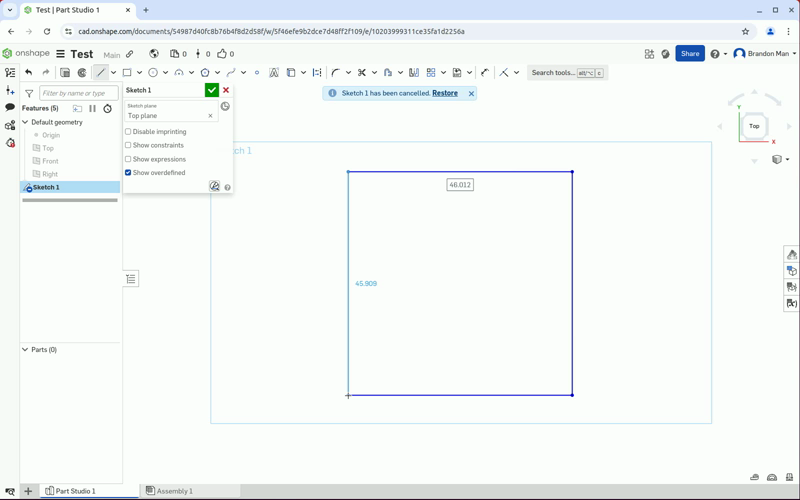
key(esc)
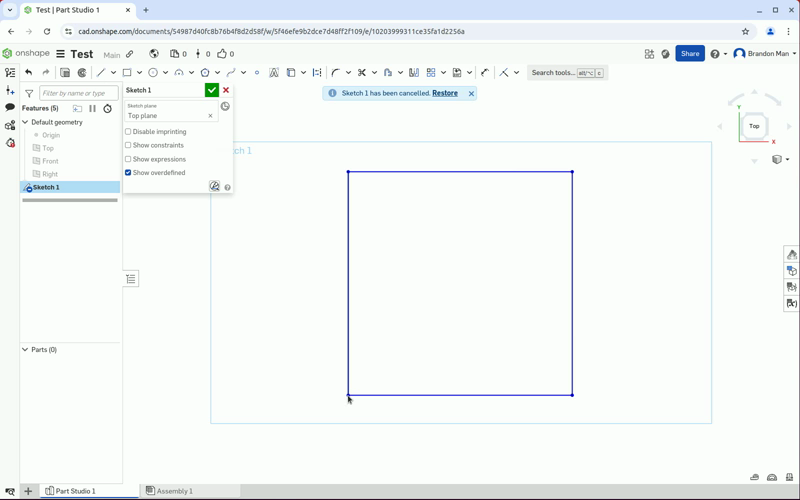
key(c)
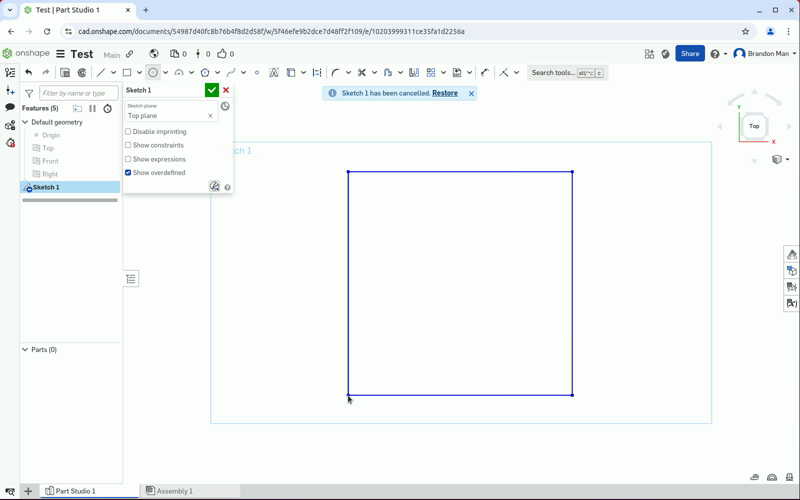
key_down(shift)
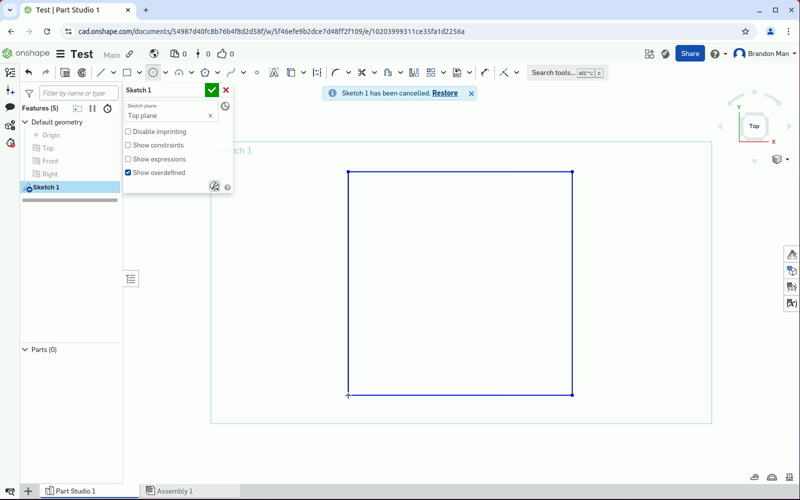
mouse_move(371, 371)
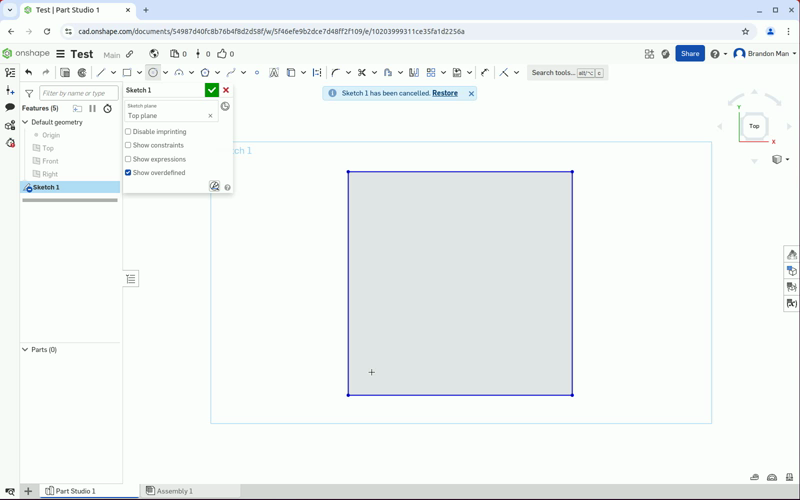
click(371, 371)
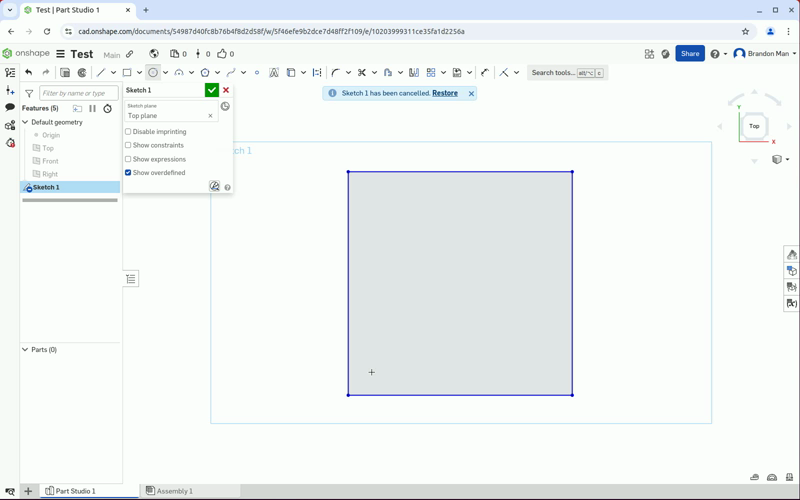
key_up(shift)
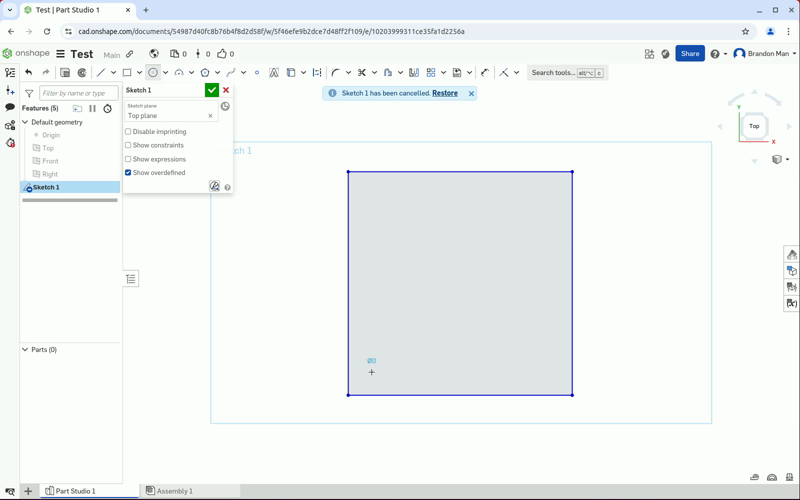
mouse_move(388, 371)
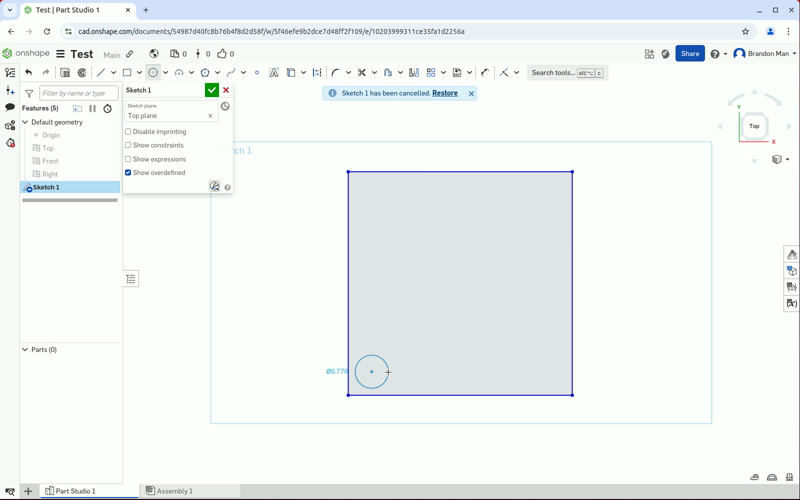
click(388, 371)
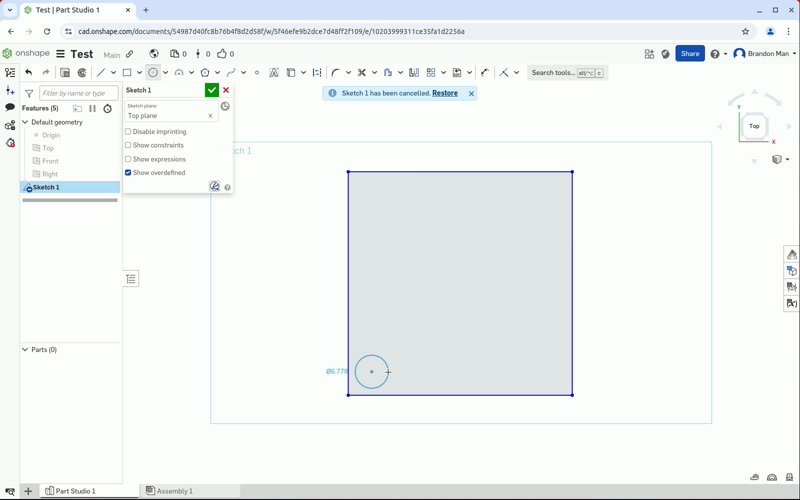
key(esc)
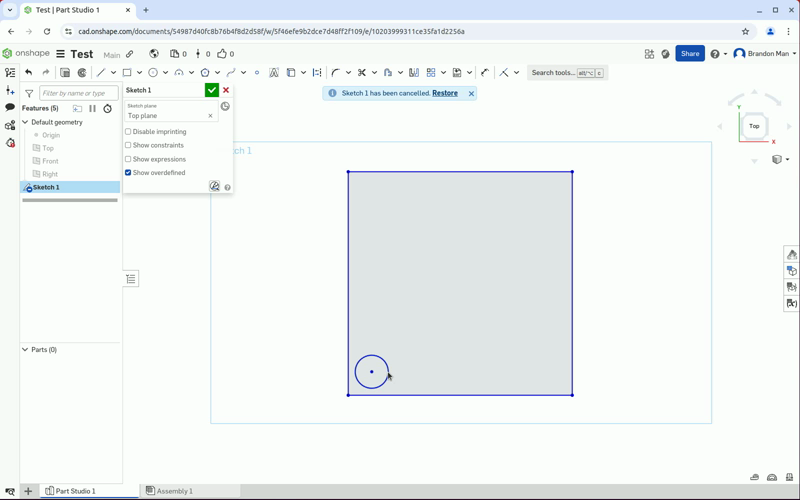
key(c)
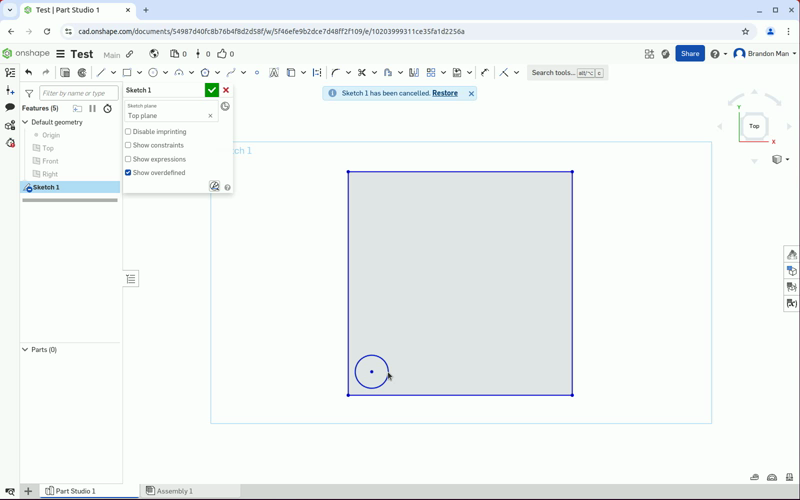
key_down(shift)
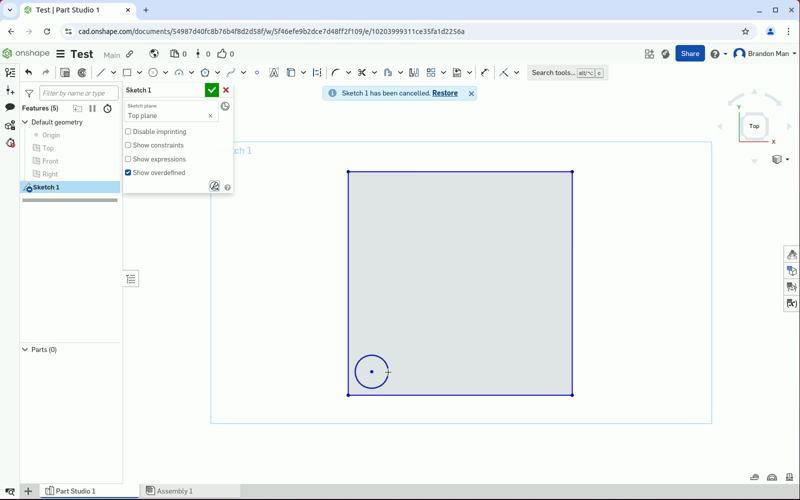
mouse_move(371, 195)
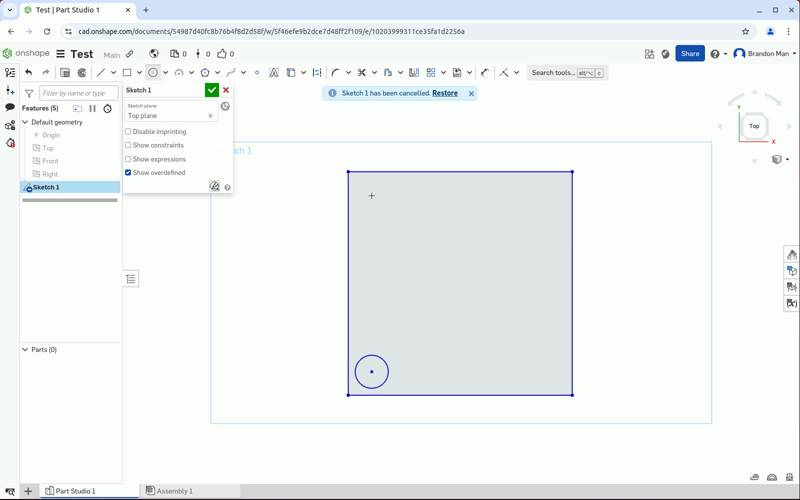
click(371, 195)
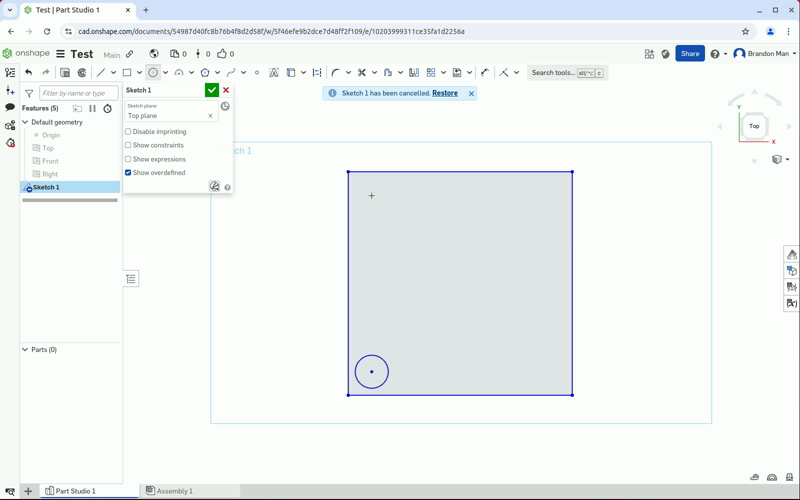
key_up(shift)
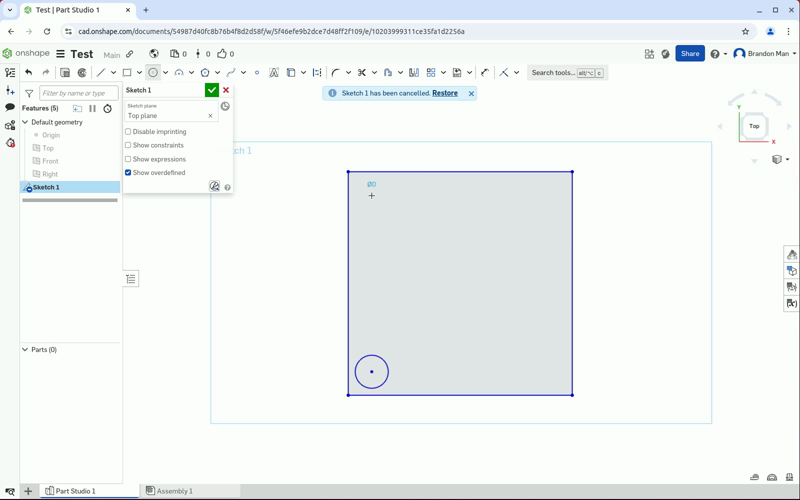
mouse_move(388, 195)
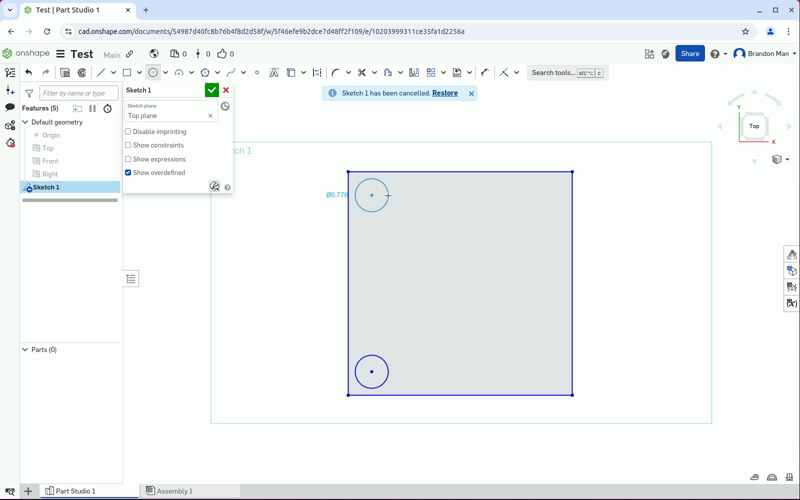
click(388, 195)
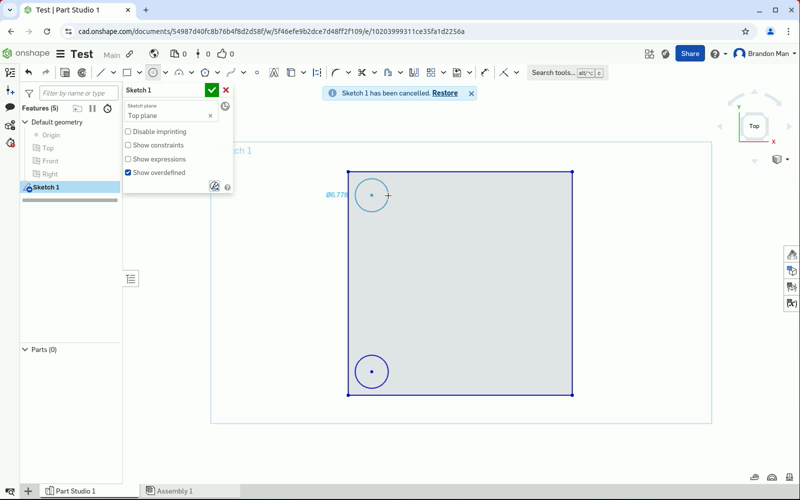
key(esc)
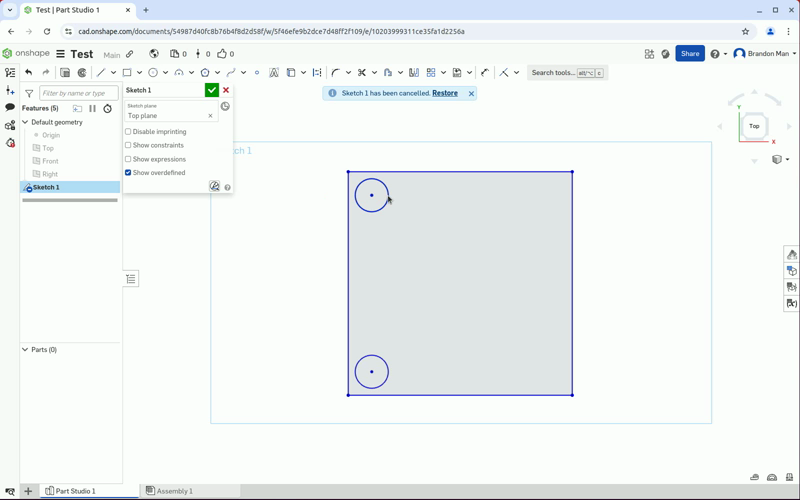
key(c)
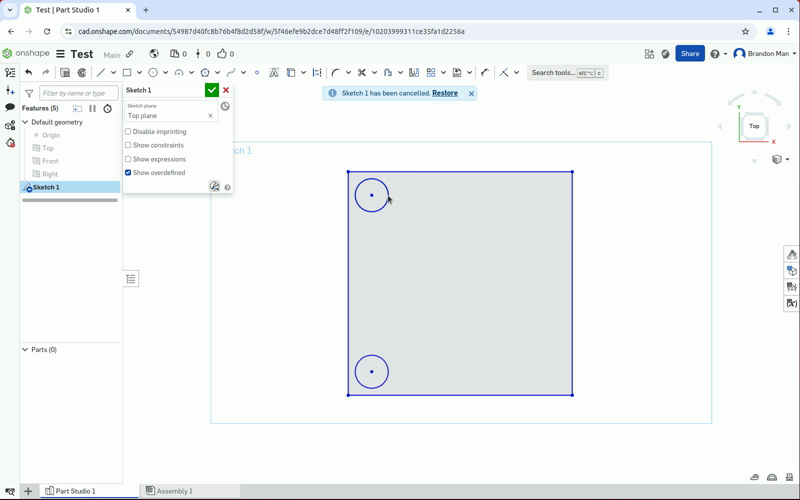
key_down(shift)
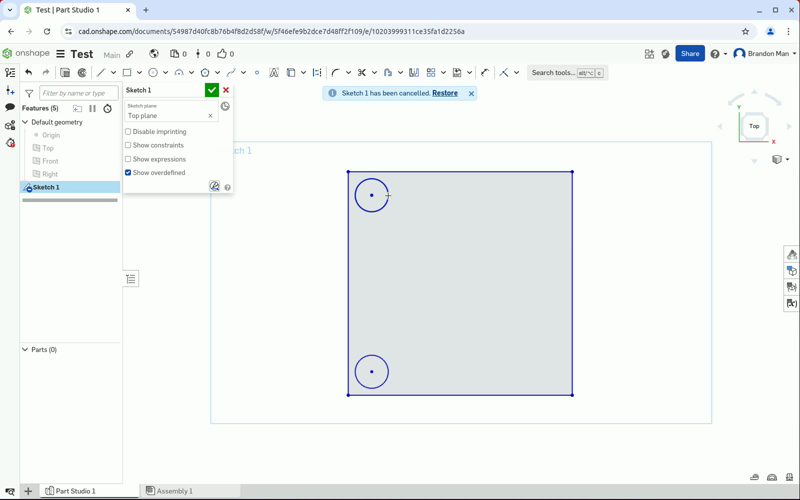
mouse_move(548, 371)
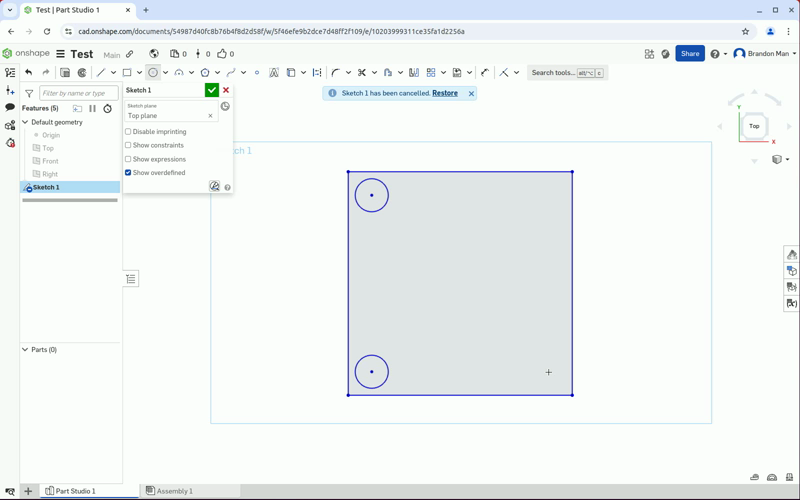
click(548, 371)
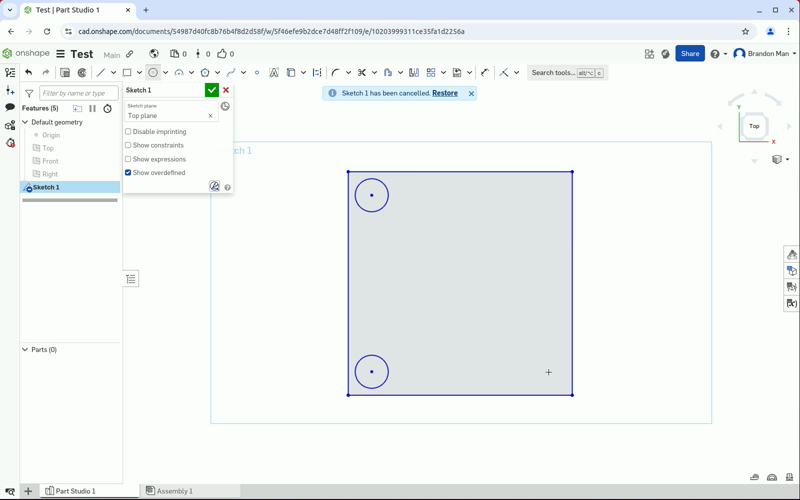
key_up(shift)
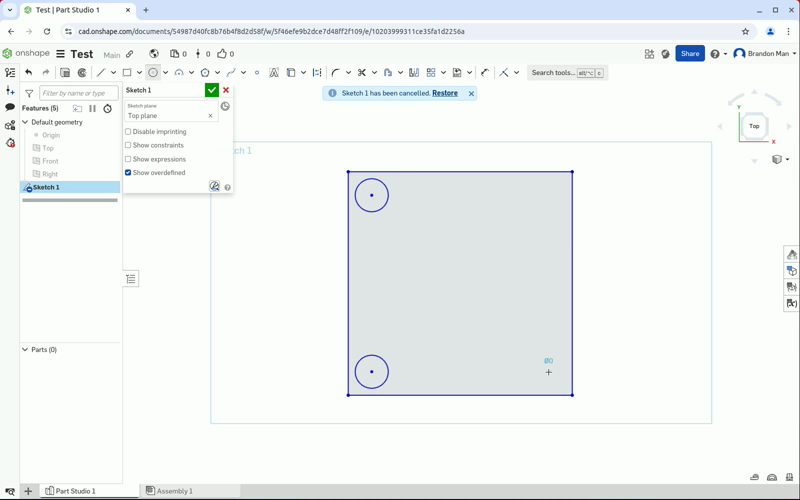
mouse_move(565, 371)
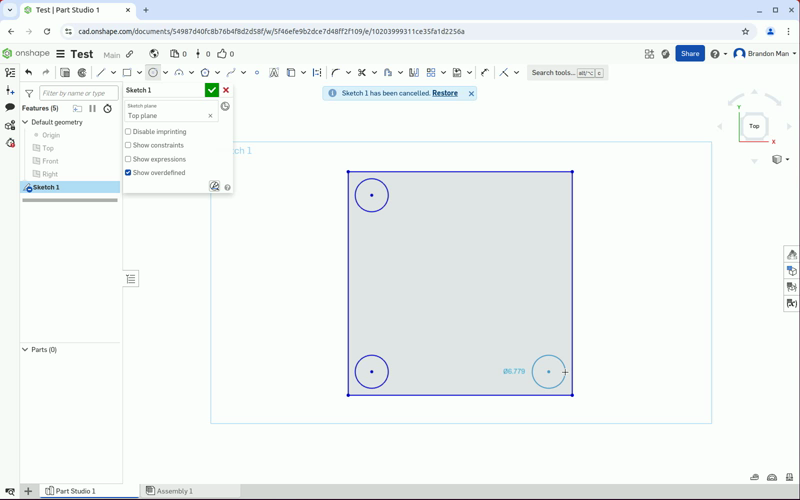
click(565, 371)
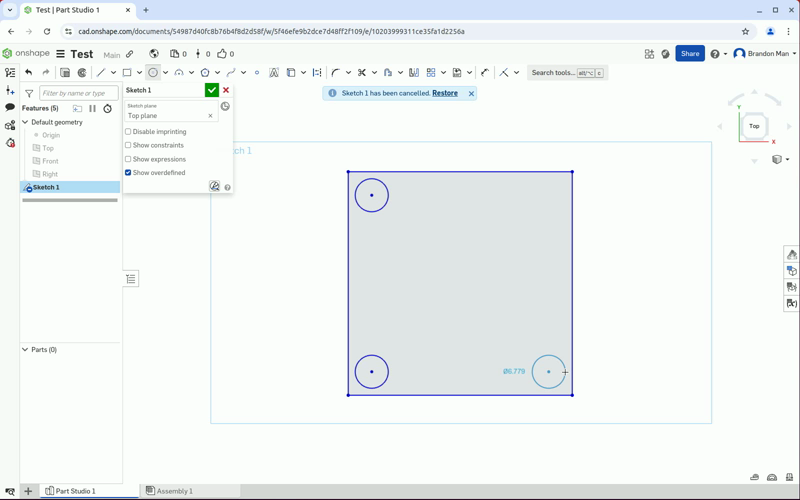
key(esc)
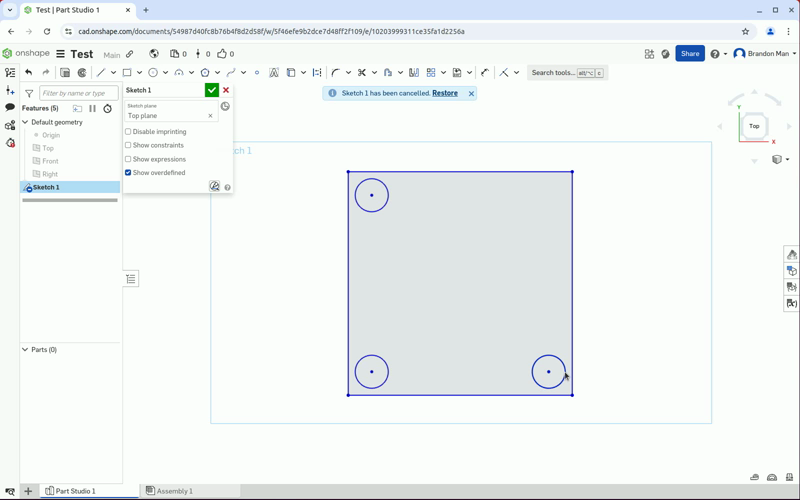
key(c)
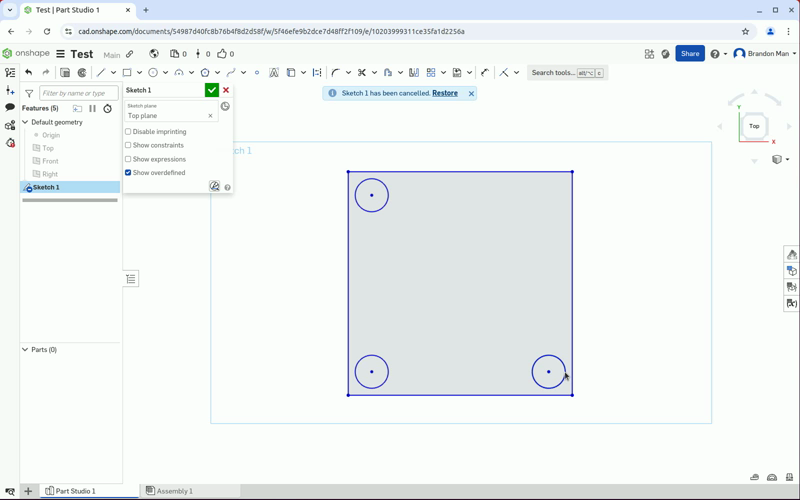
key_down(shift)
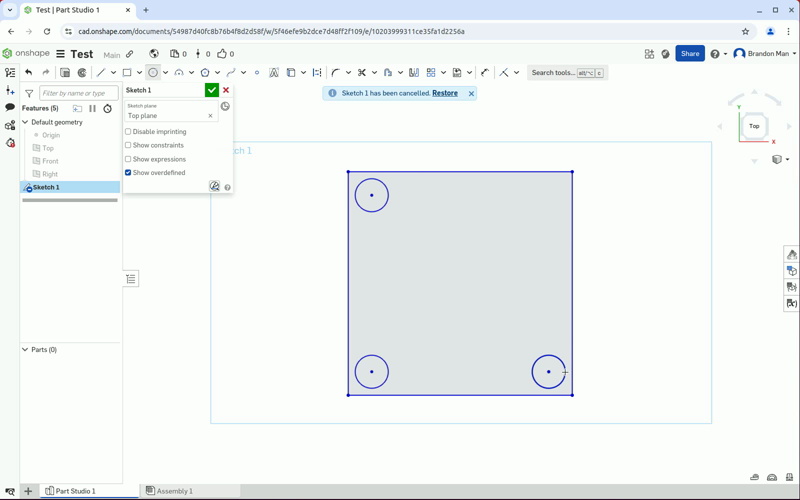
mouse_move(548, 195)
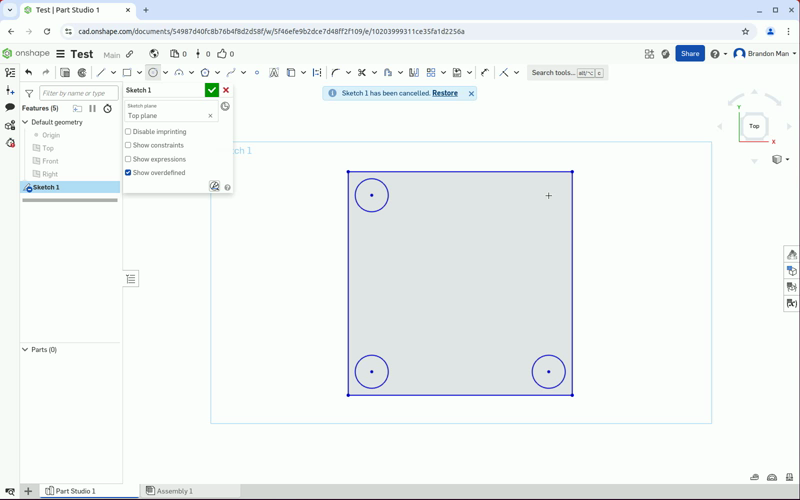
click(548, 195)
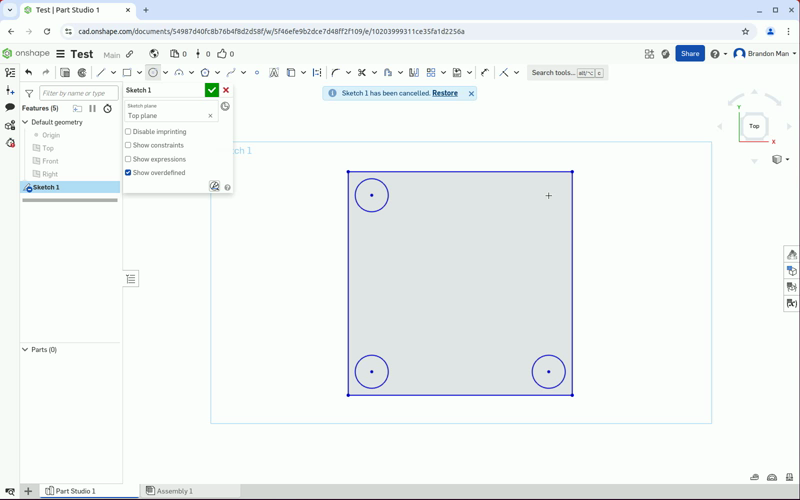
key_up(shift)
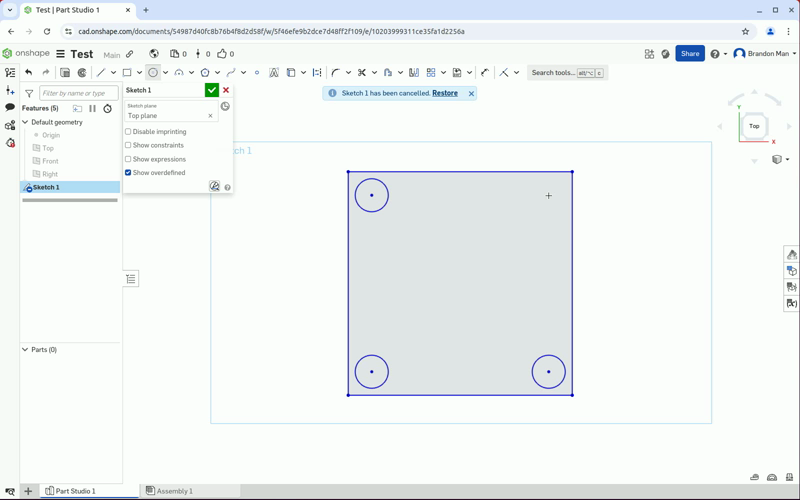
mouse_move(565, 195)
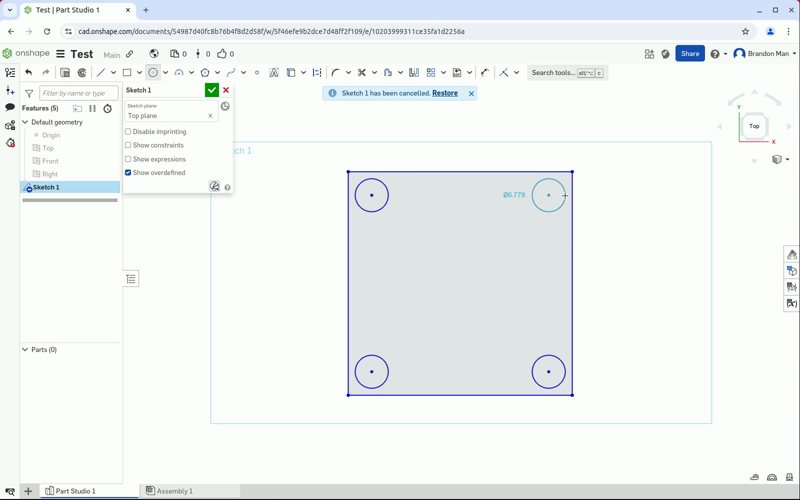
click(565, 195)
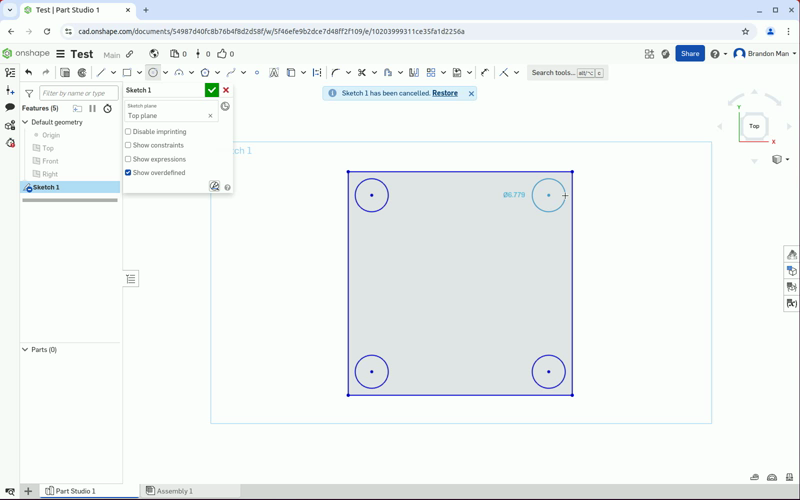
key(esc)
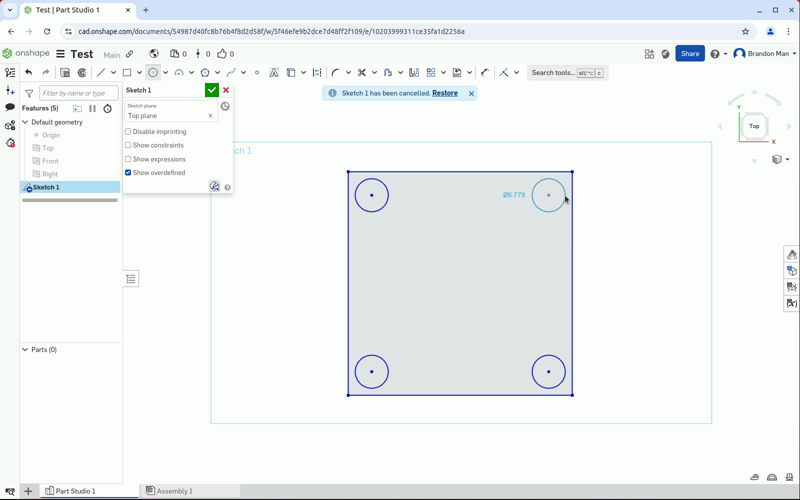
mouse_move(529, 278)
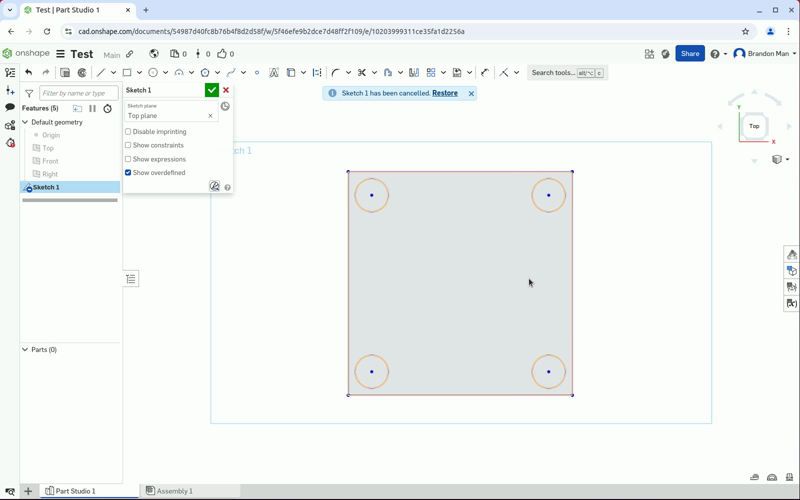
click(529, 278)
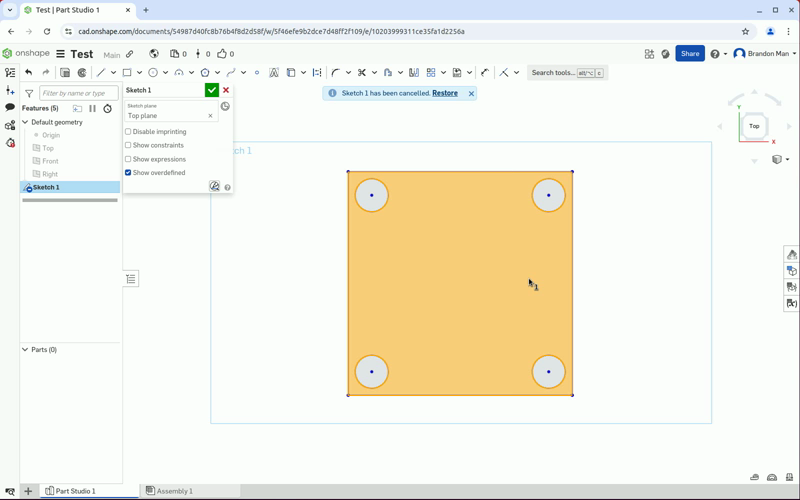
mouse_move(73, 352)
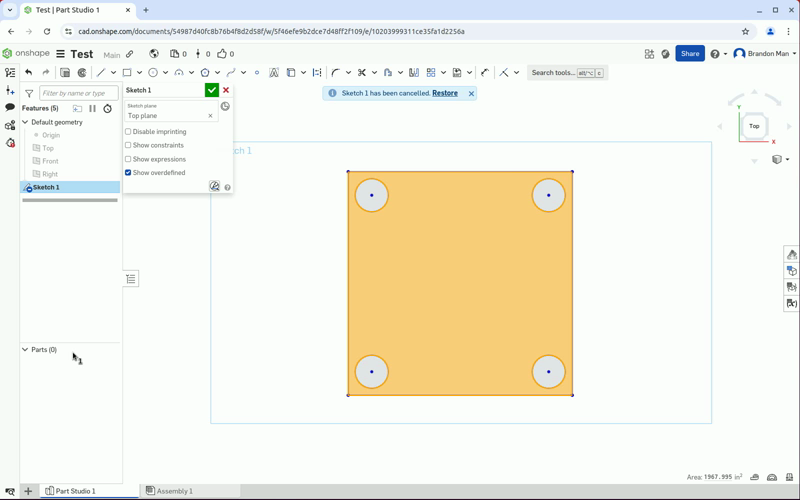
key(shift+y)
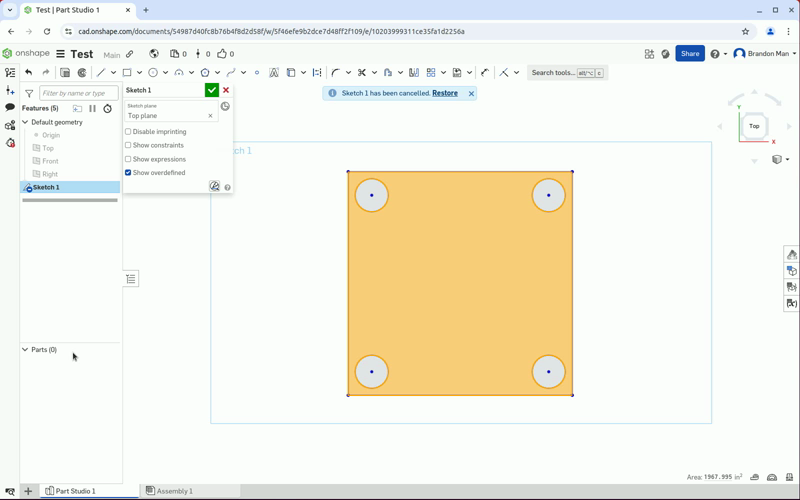
key(shift+e)
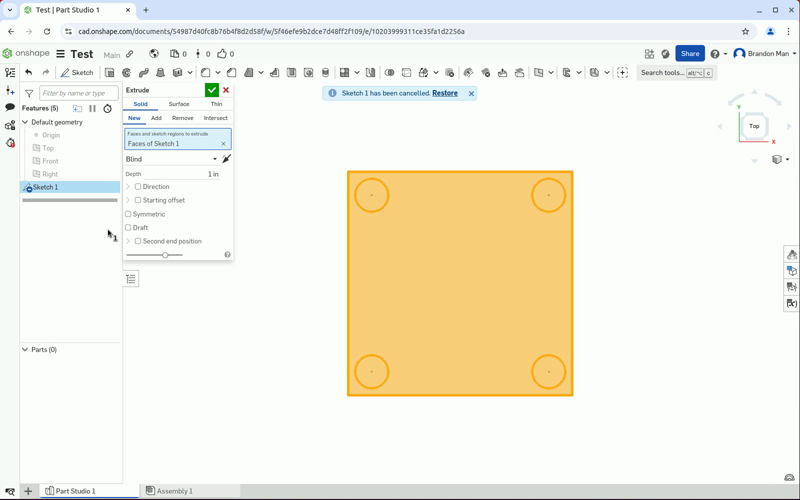
mouse_move(143, 106)
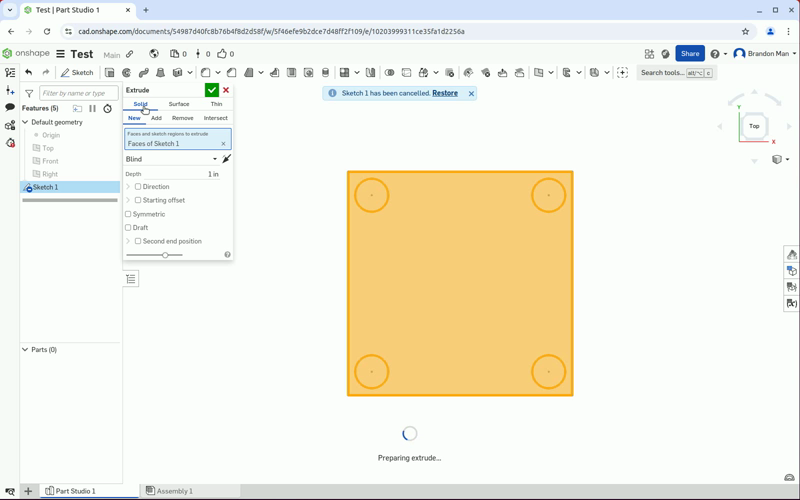
click(143, 106)
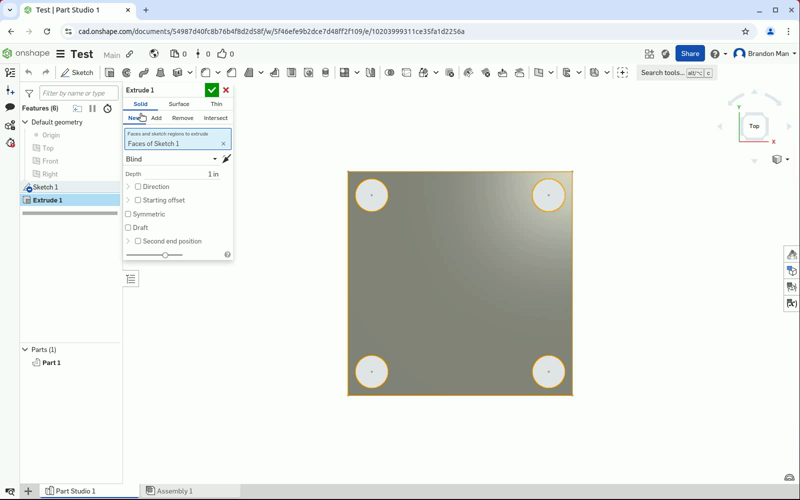
mouse_move(137, 120)
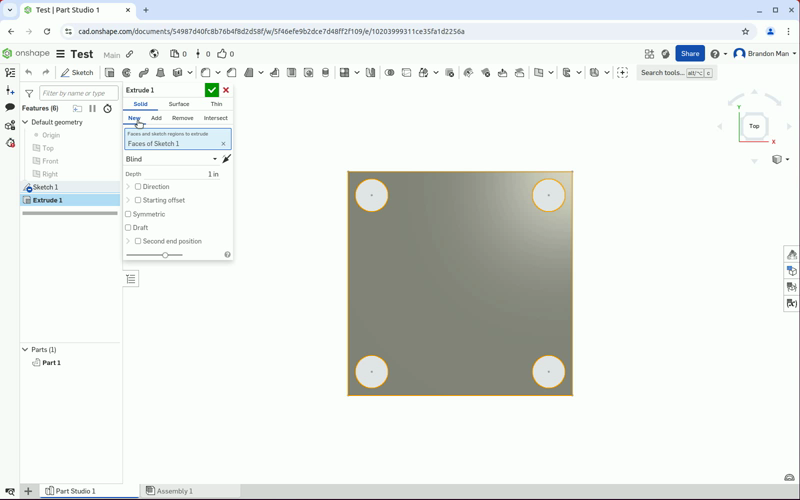
click(137, 120)
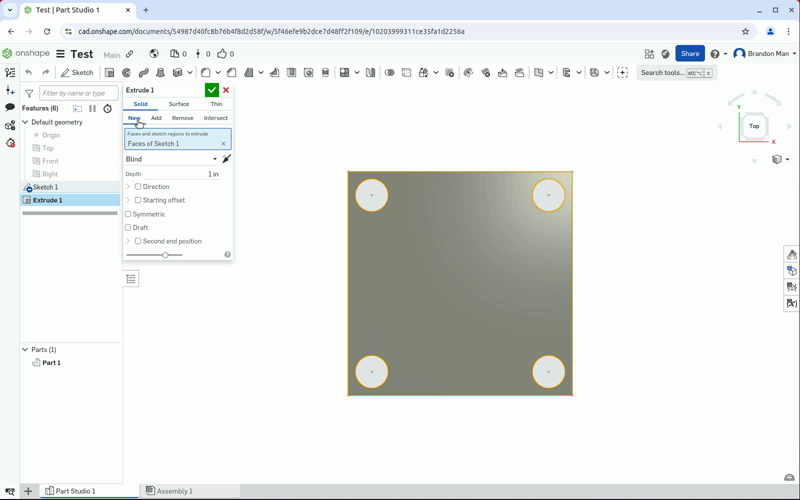
key(tab, 4)
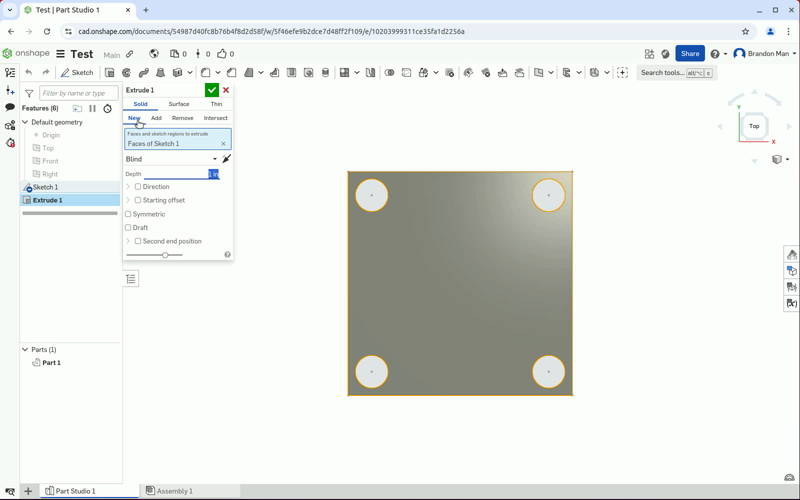
text(6.499)
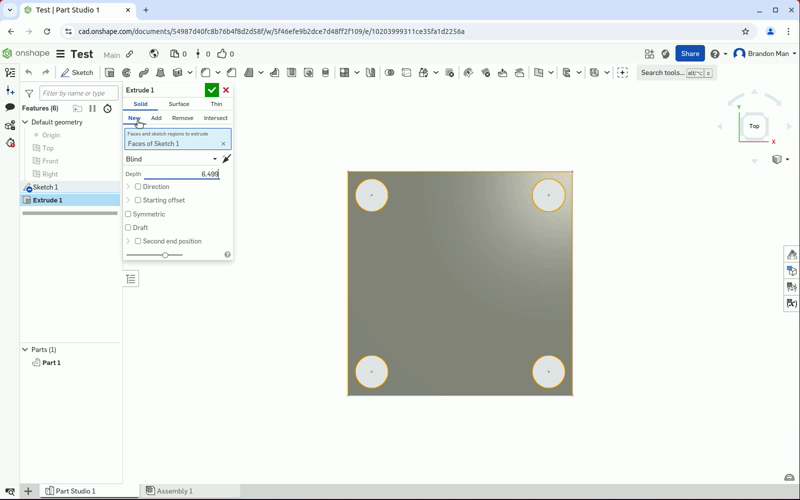
key(enter)
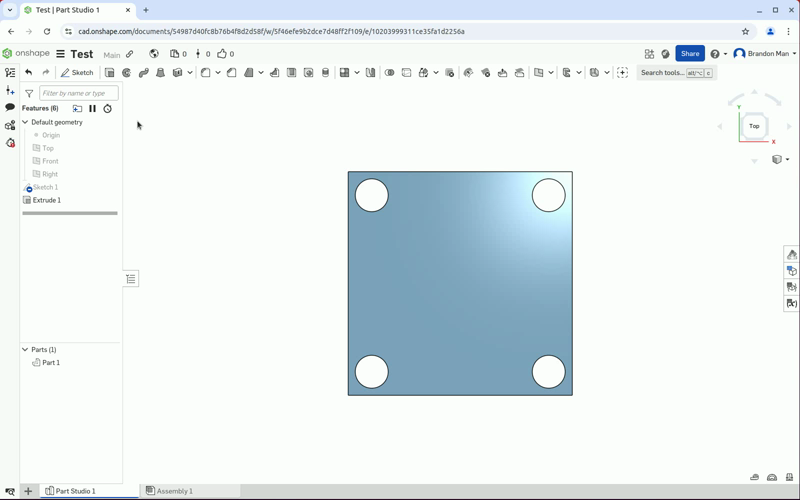
key(shift+h)
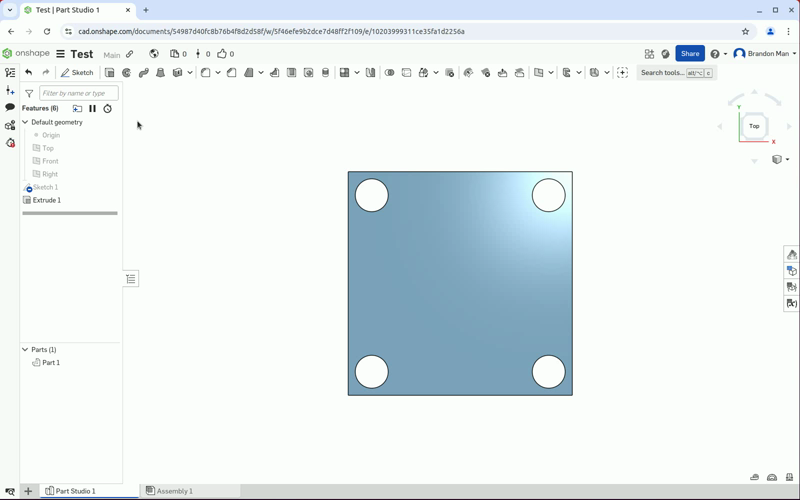
key(shift+h)
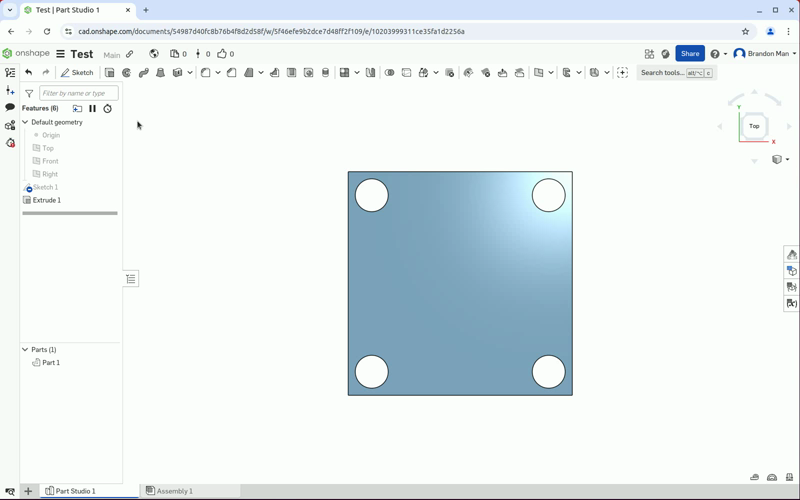
mouse_move(73, 189)
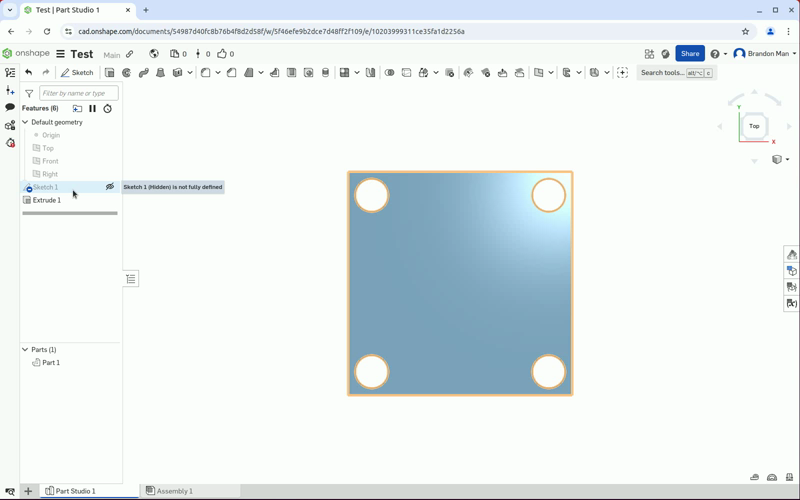
click(73, 189)
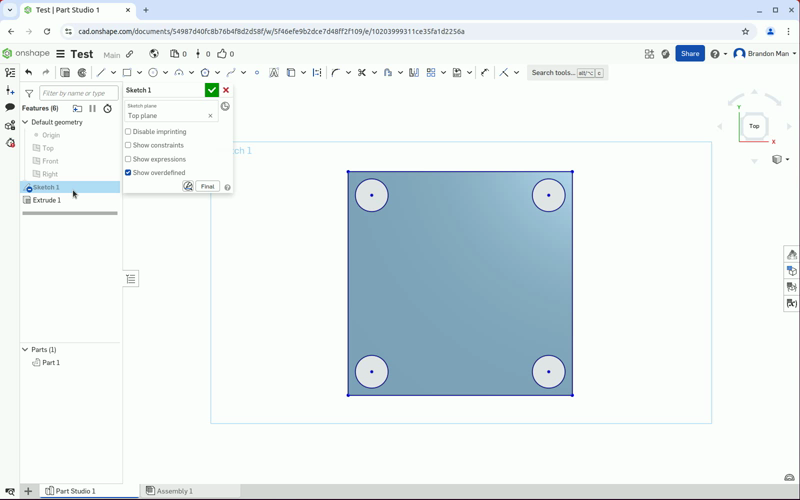
mouse_move(229, 92)
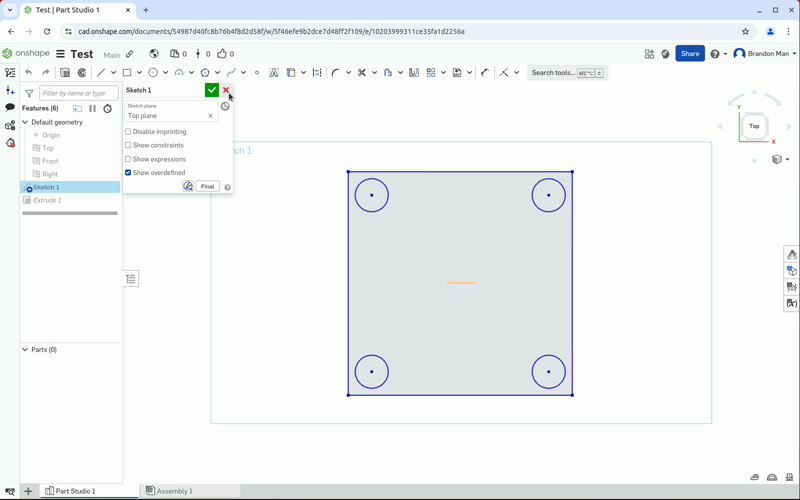
click(229, 92)
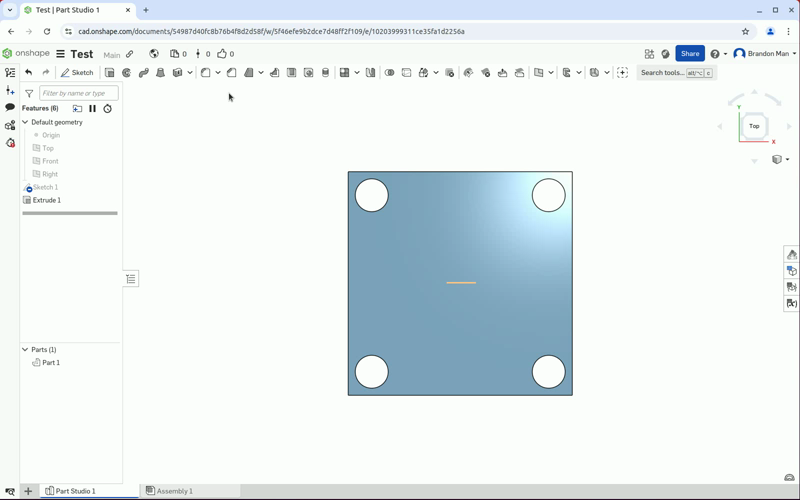
mouse_move(541, 75)
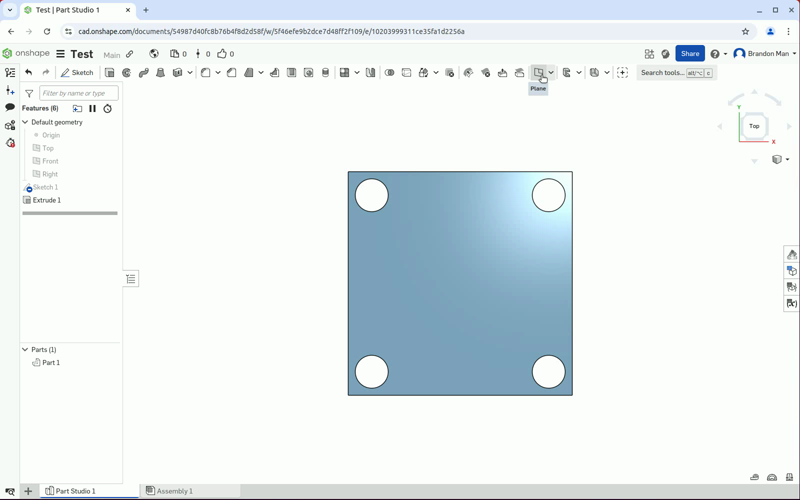
click(541, 75)
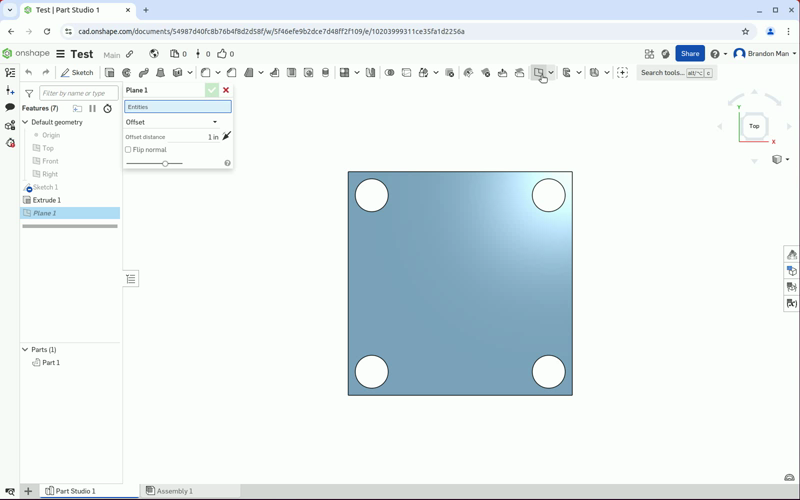
mouse_move(73, 150)
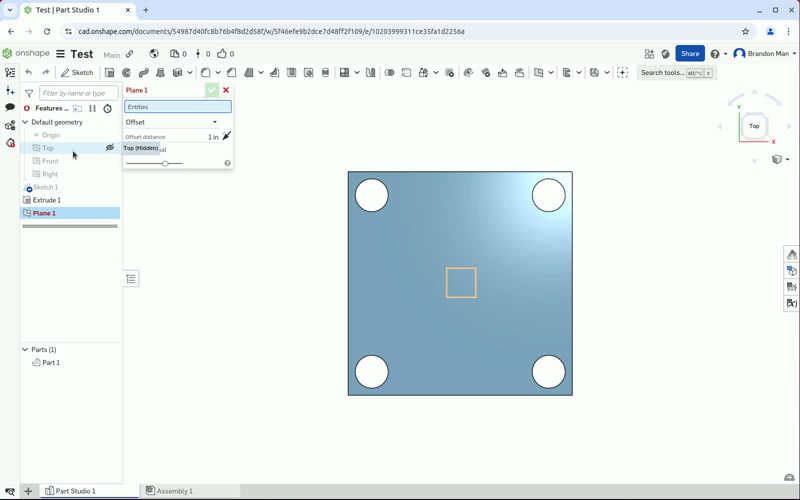
click(73, 150)
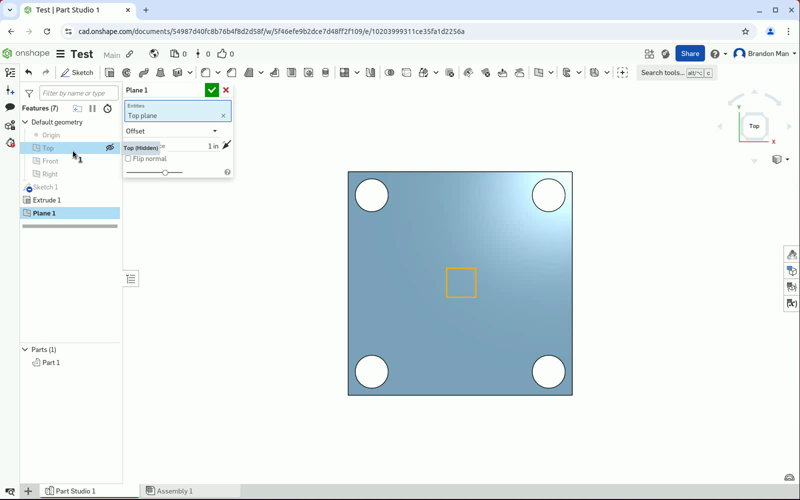
key(tab, 2)
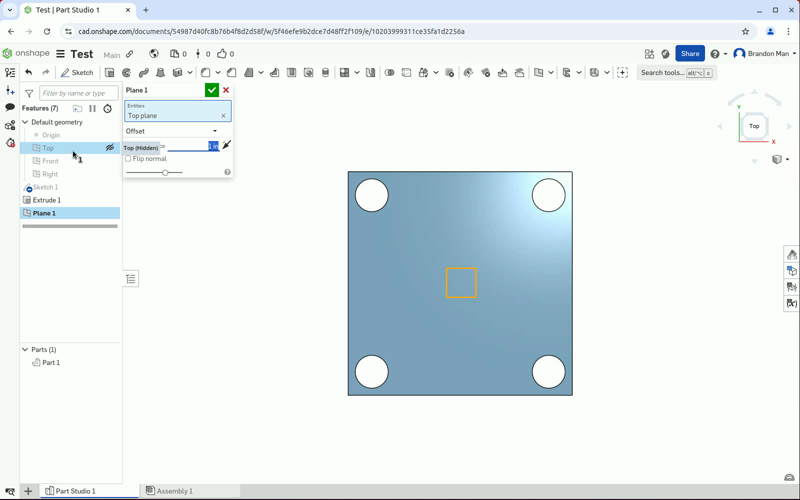
text(6.501)
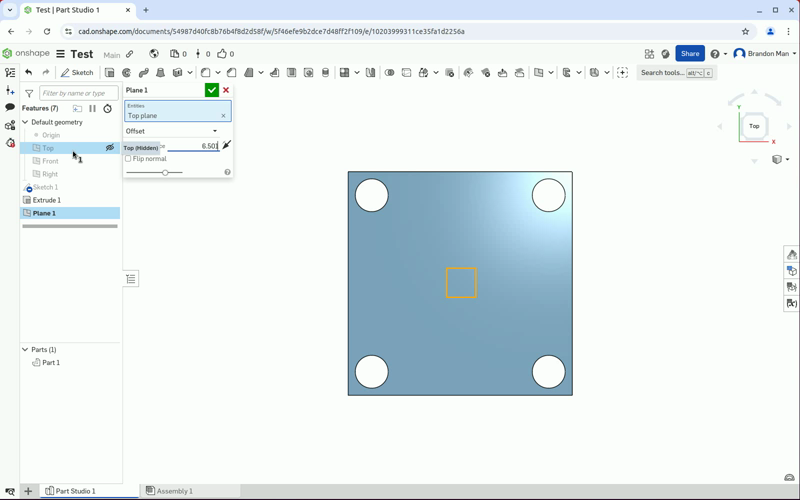
key(enter, 2)
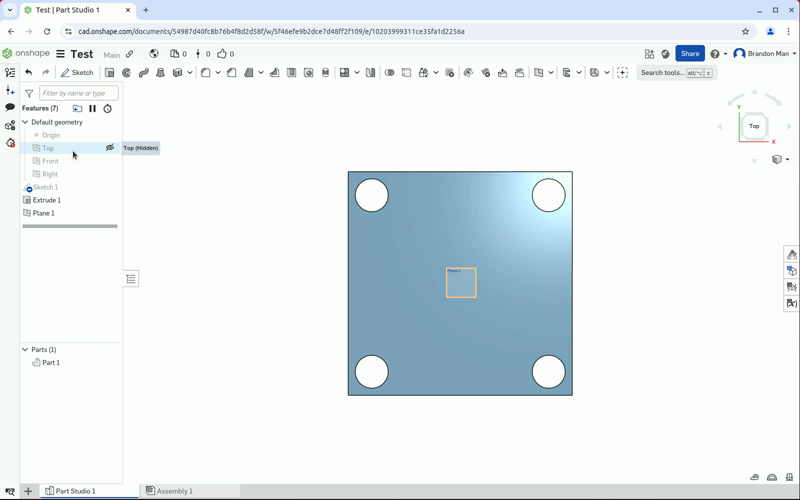
key(shift+s)
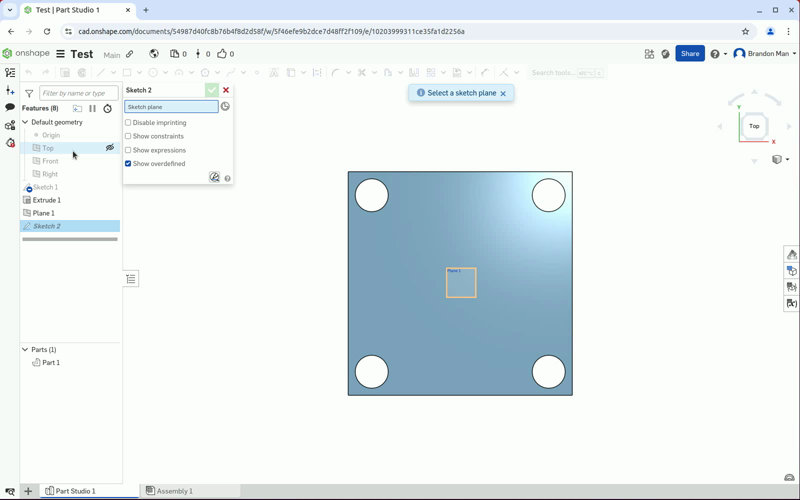
mouse_move(73, 215)
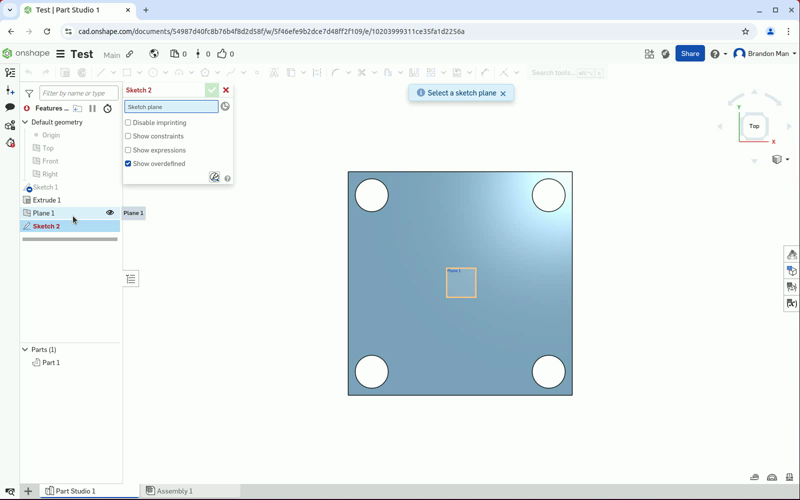
click(73, 215)
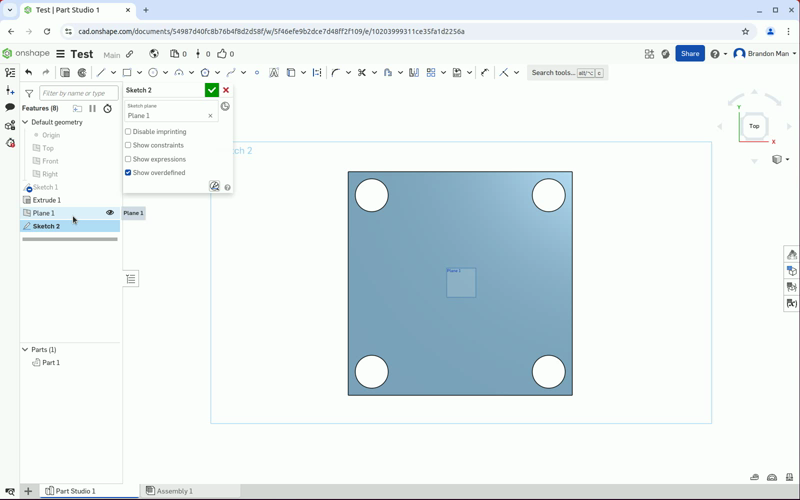
mouse_move(73, 352)
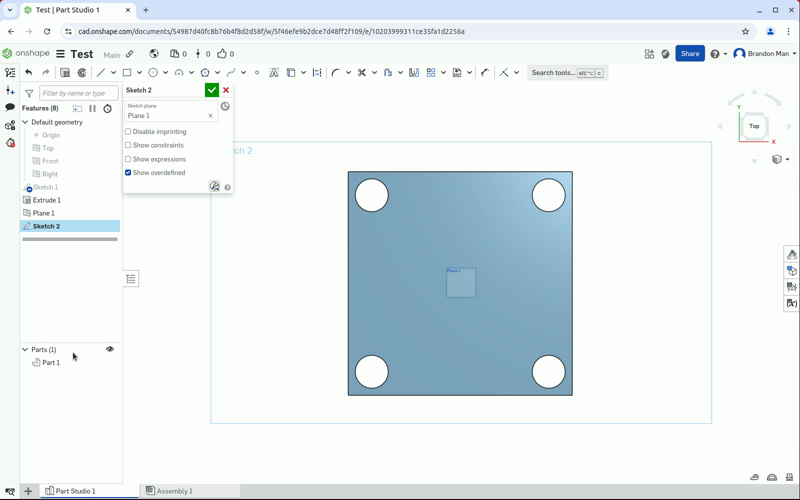
key(y)
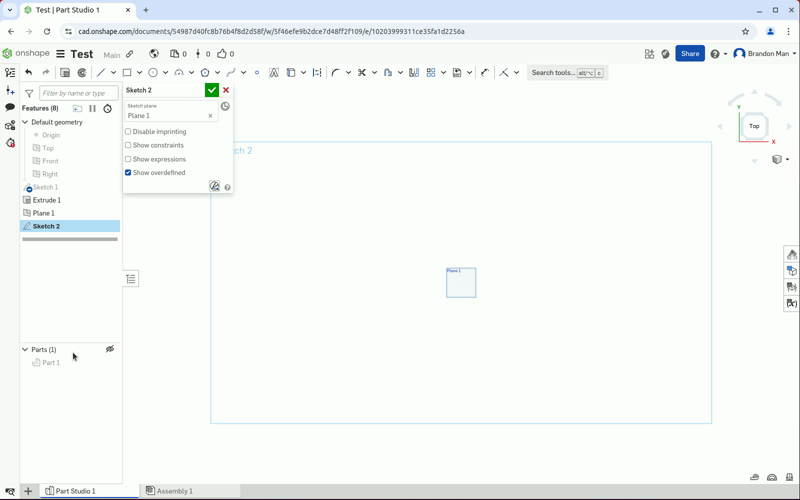
key(l)
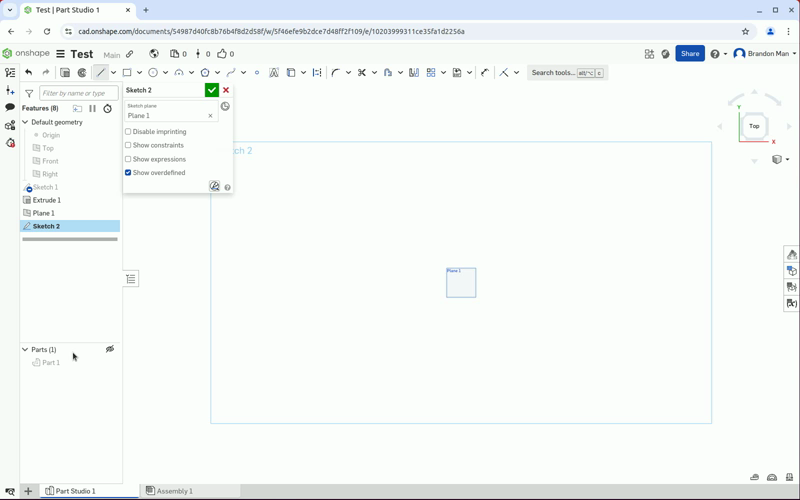
key_down(shift)
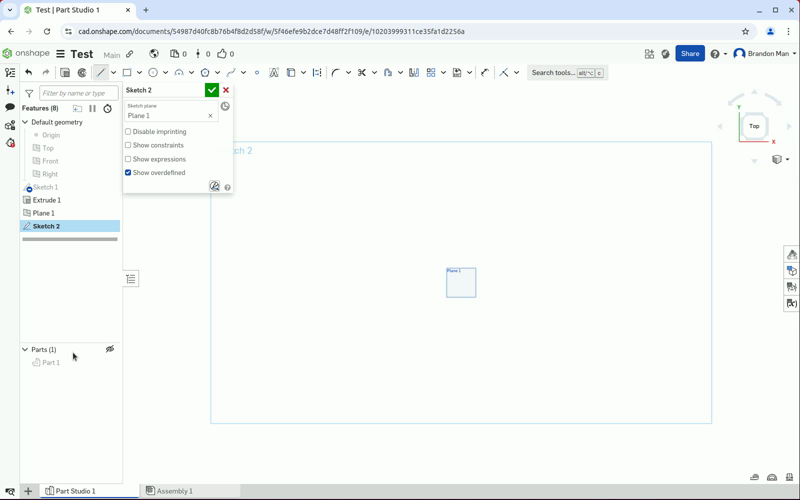
mouse_move(386, 356)
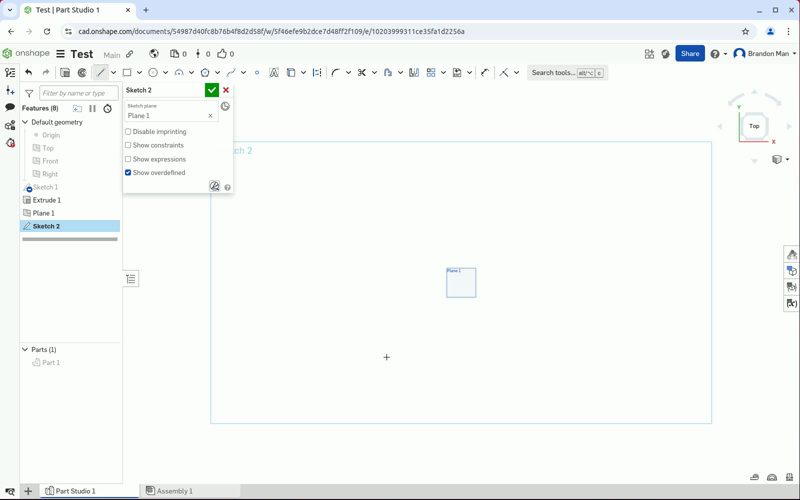
click(386, 356)
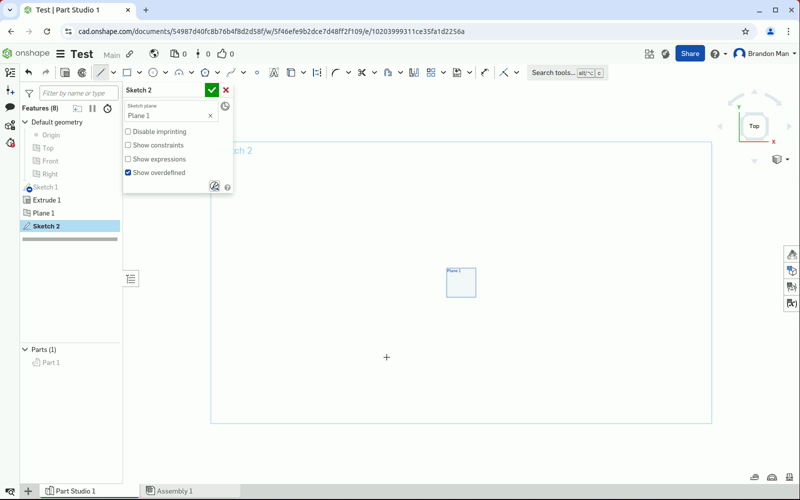
key_up(shift)
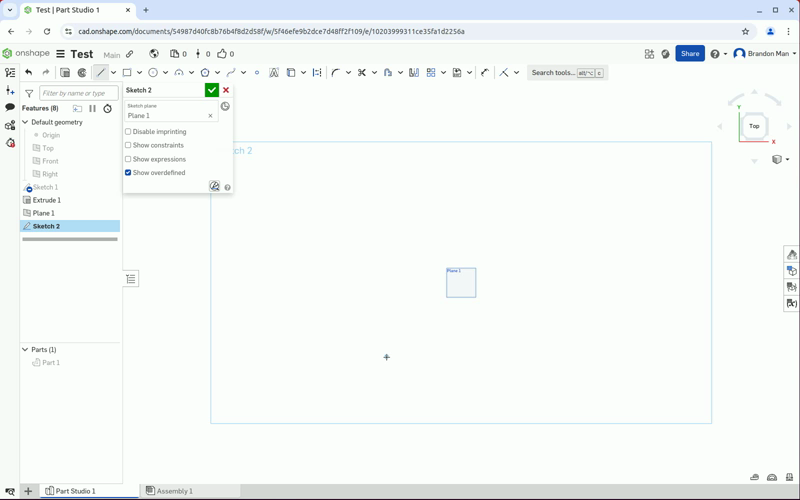
key_down(shift)
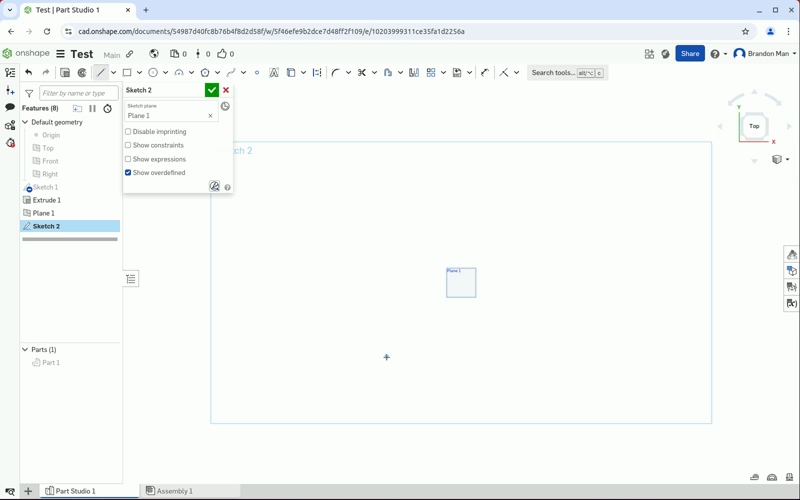
mouse_move(533, 356)
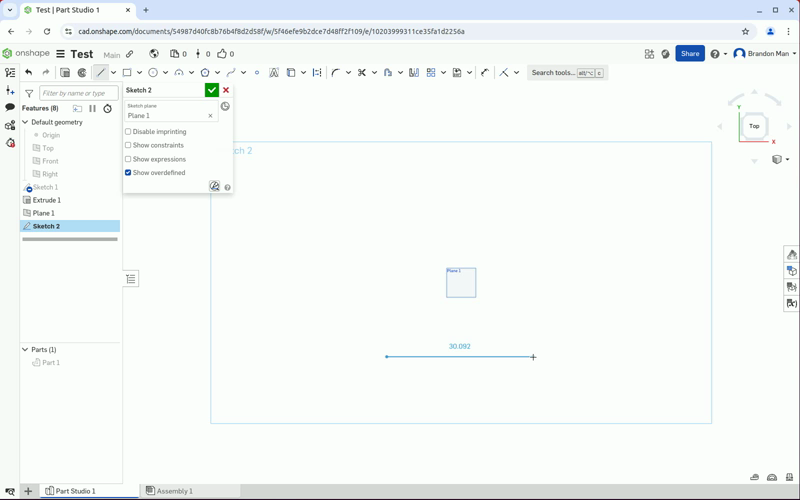
click(533, 356)
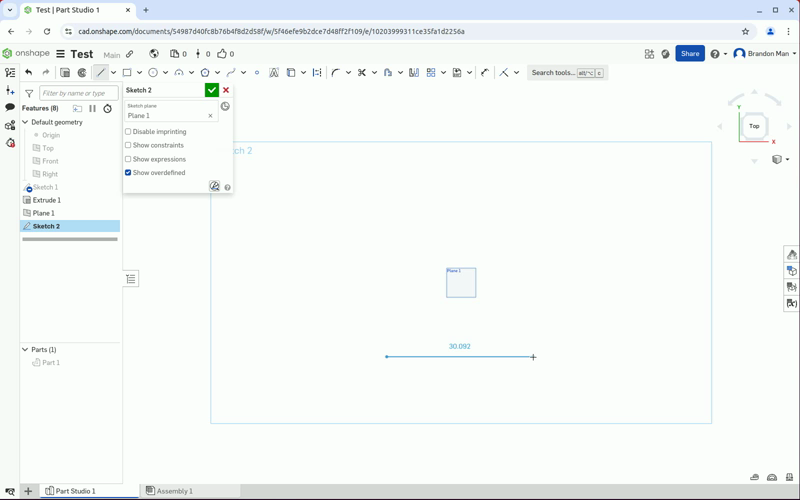
key_up(shift)
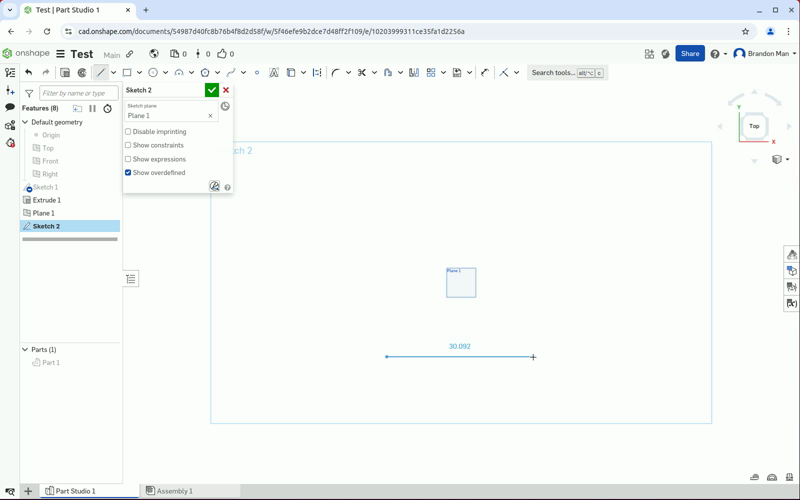
key_down(shift)
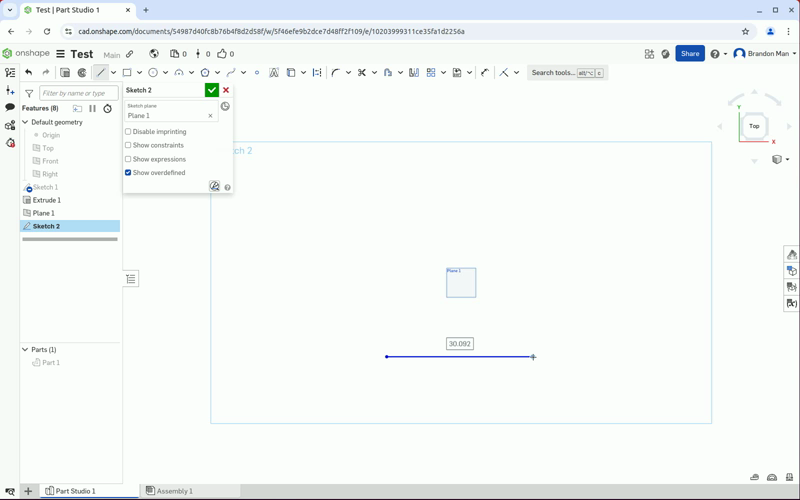
mouse_move(533, 210)
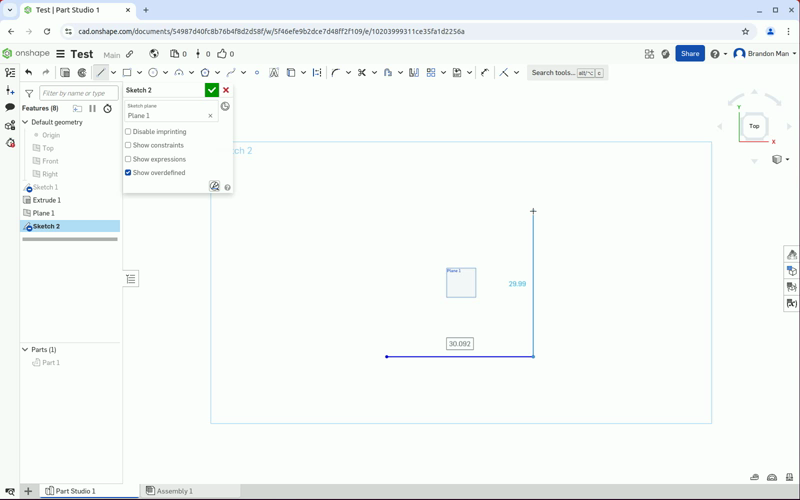
click(533, 210)
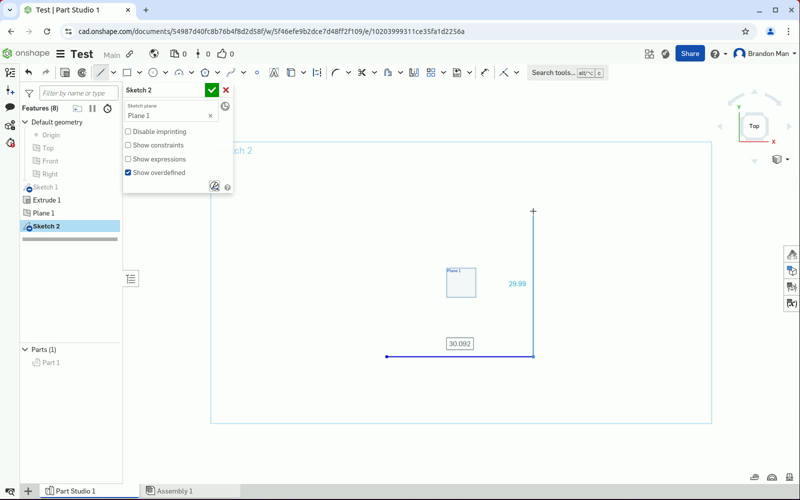
key_up(shift)
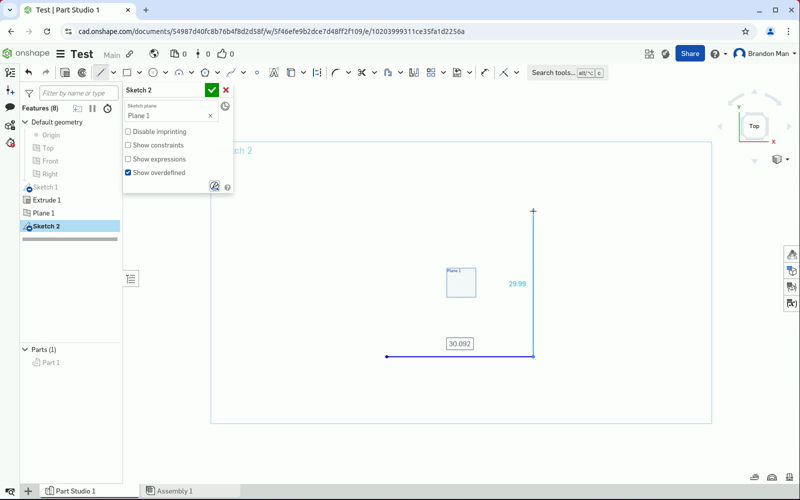
key_down(shift)
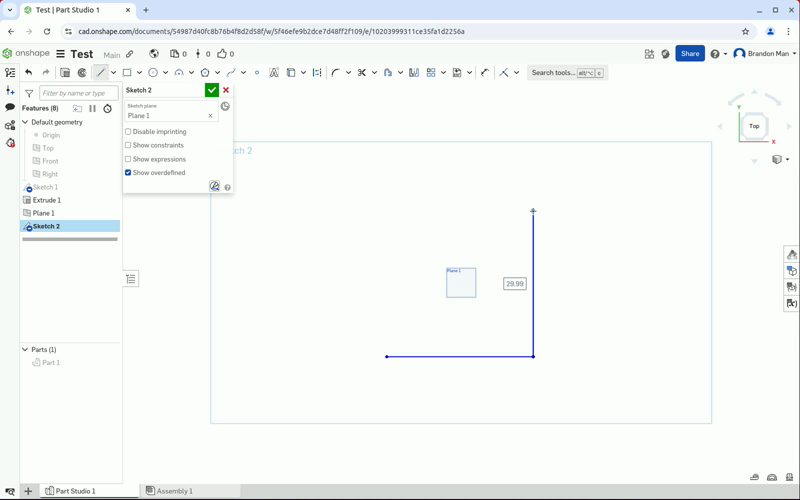
mouse_move(386, 210)
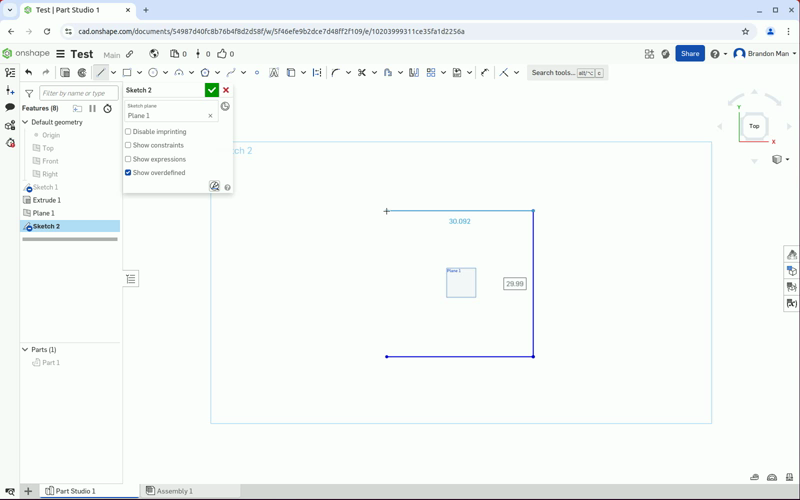
click(386, 210)
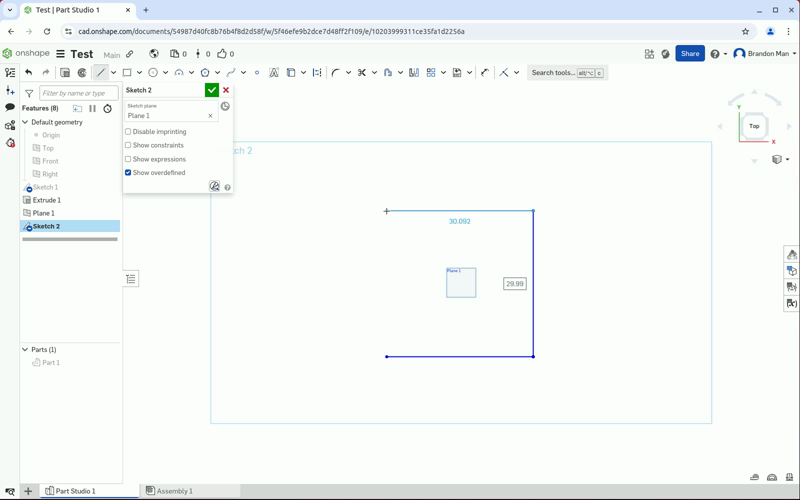
key_up(shift)
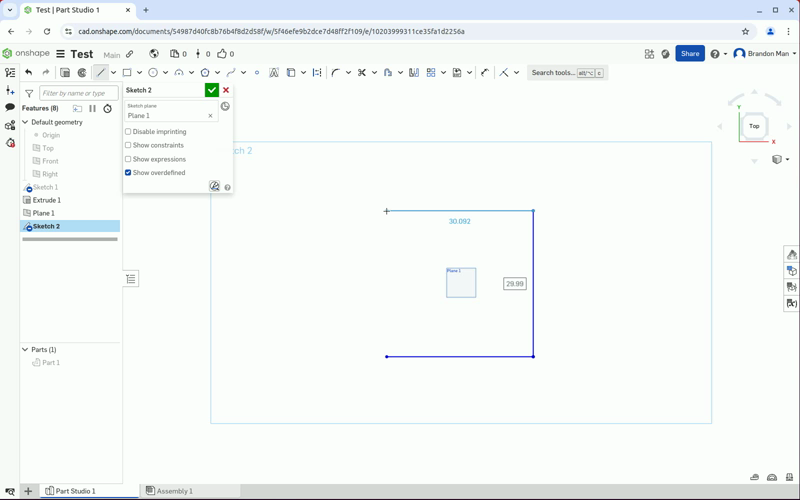
key_down(shift)
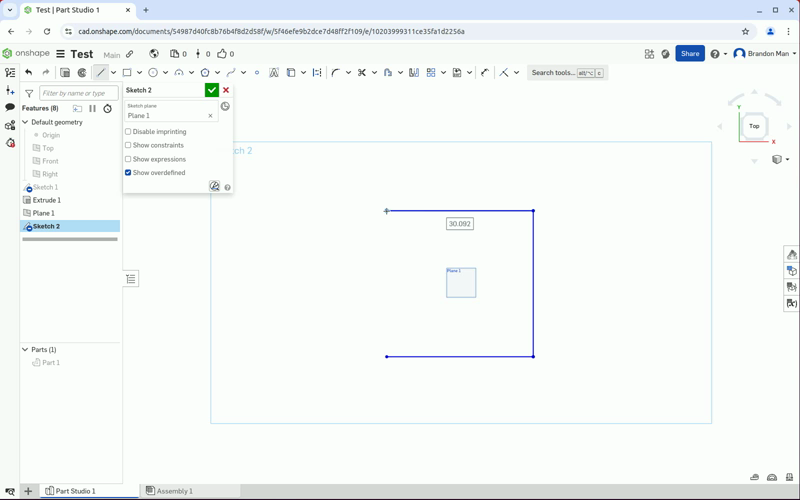
mouse_move(386, 356)
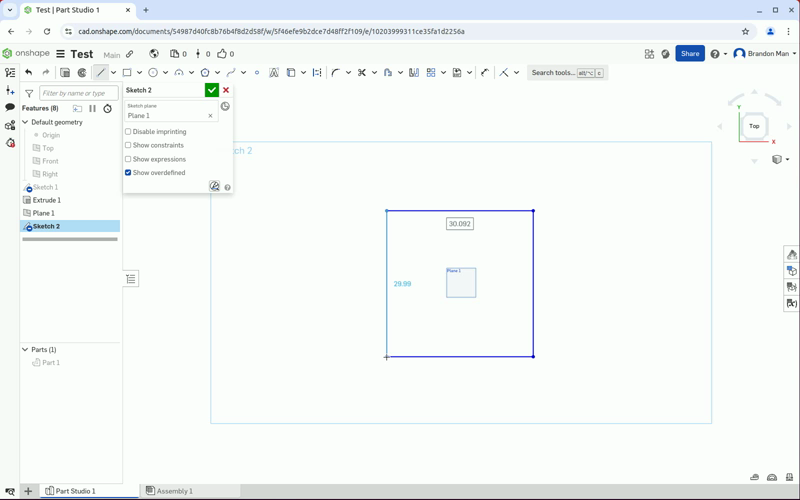
key_up(shift)
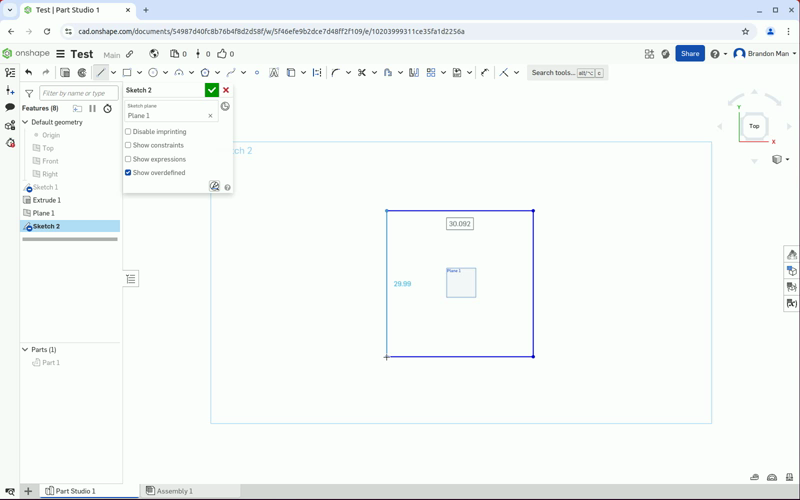
click(386, 356)
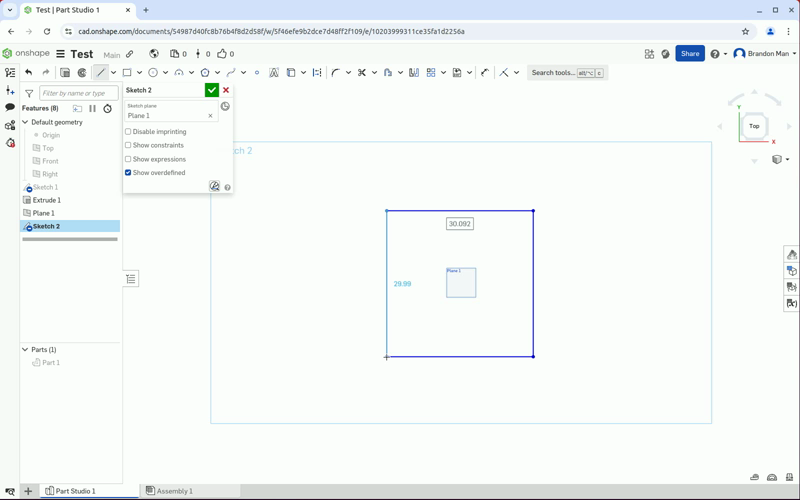
key(esc)
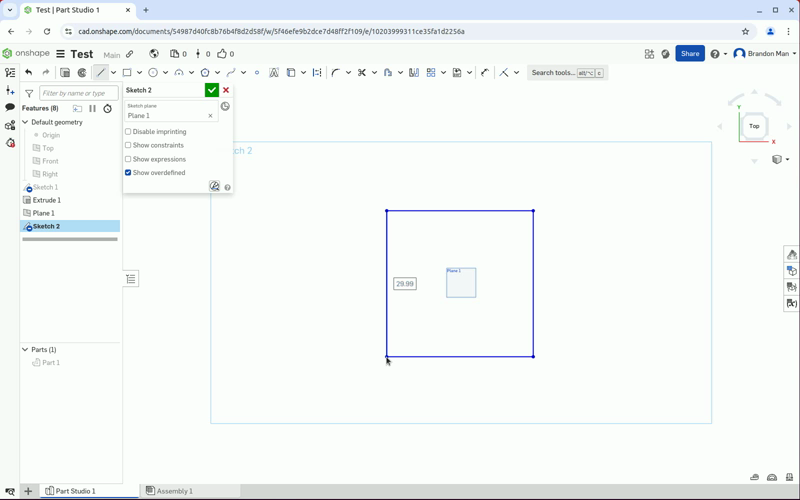
key(l)
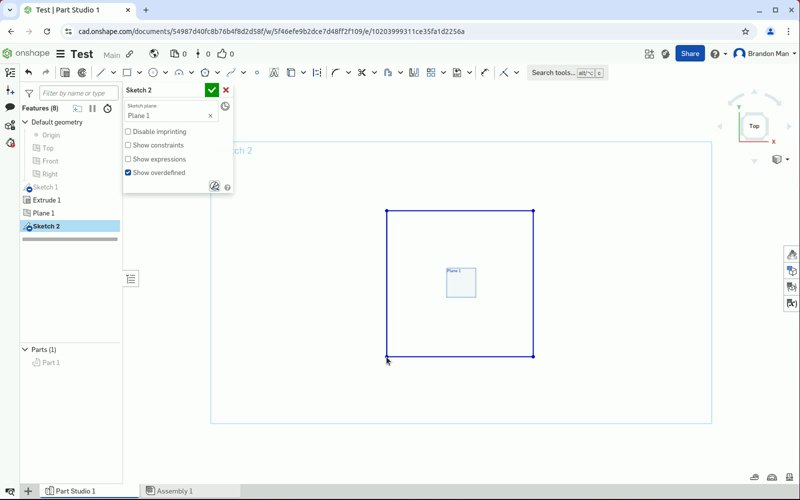
key_down(shift)
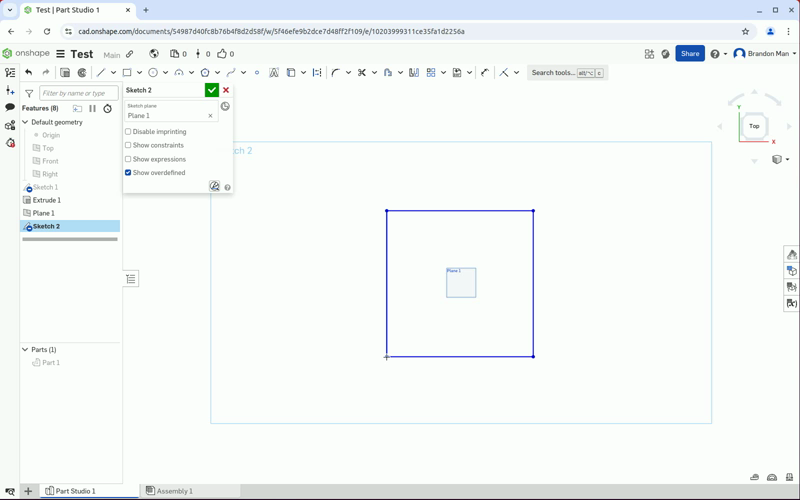
mouse_move(403, 339)
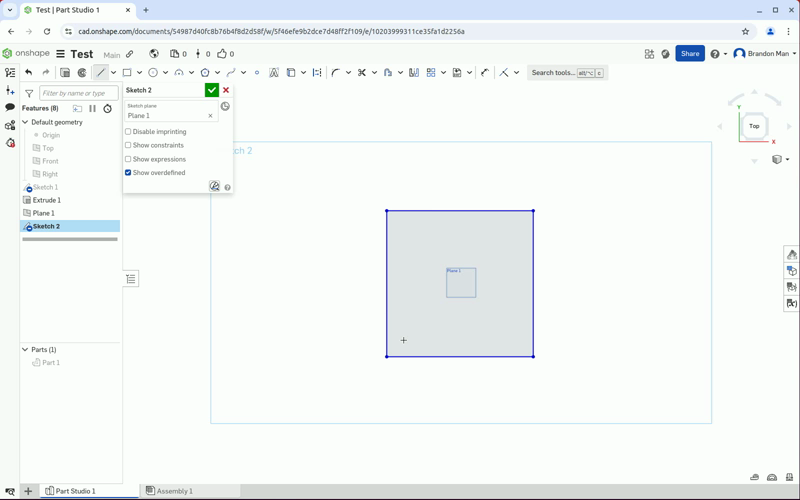
click(403, 339)
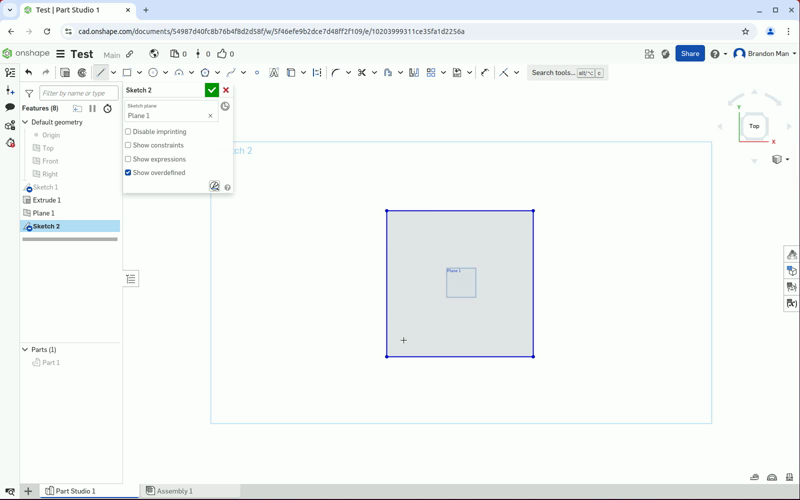
key_up(shift)
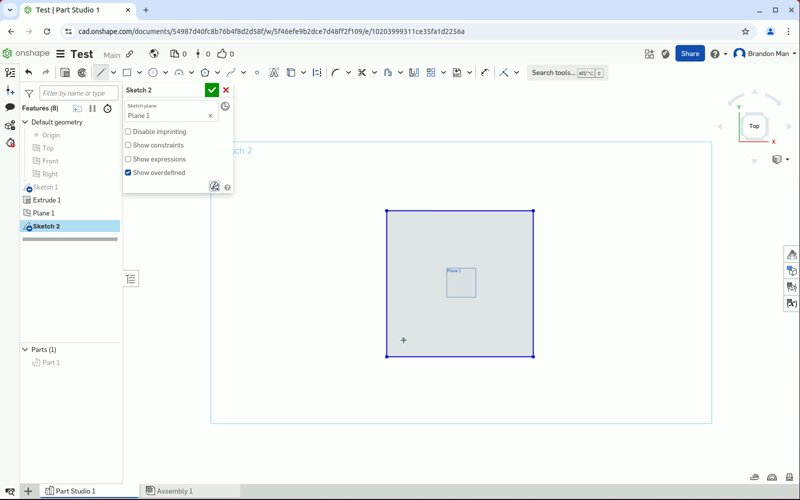
key_down(shift)
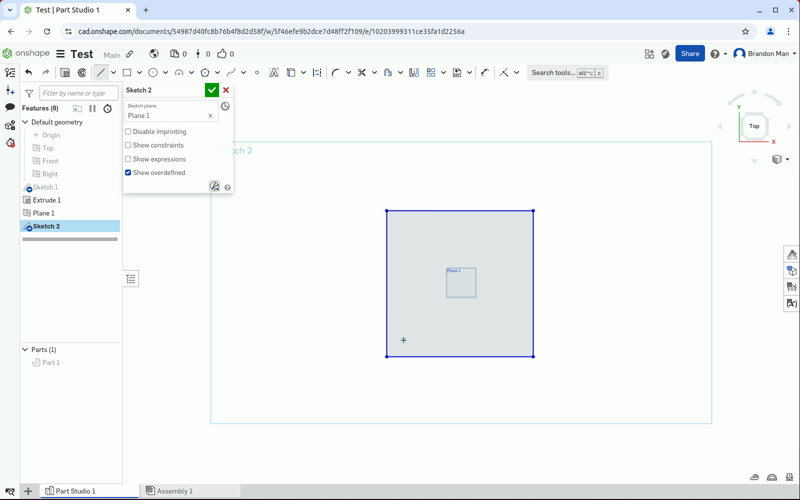
mouse_move(516, 339)
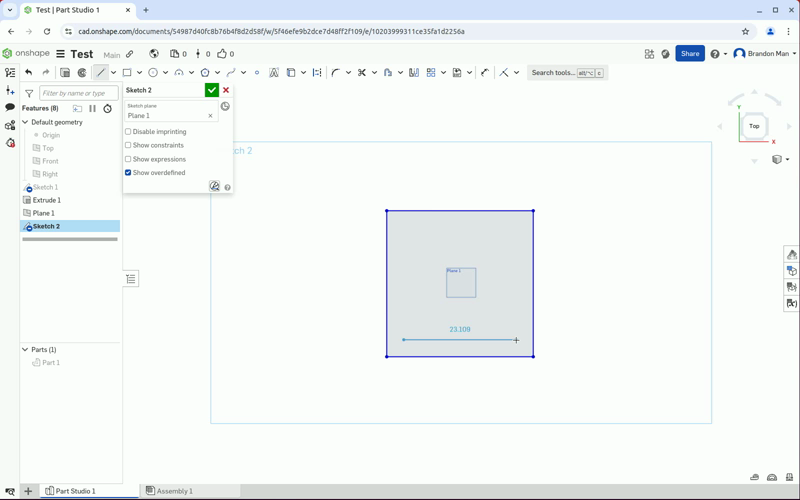
click(516, 339)
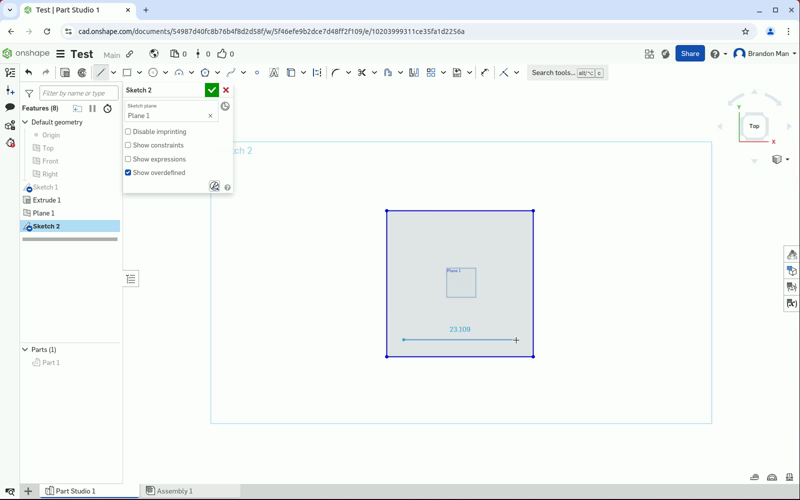
key_up(shift)
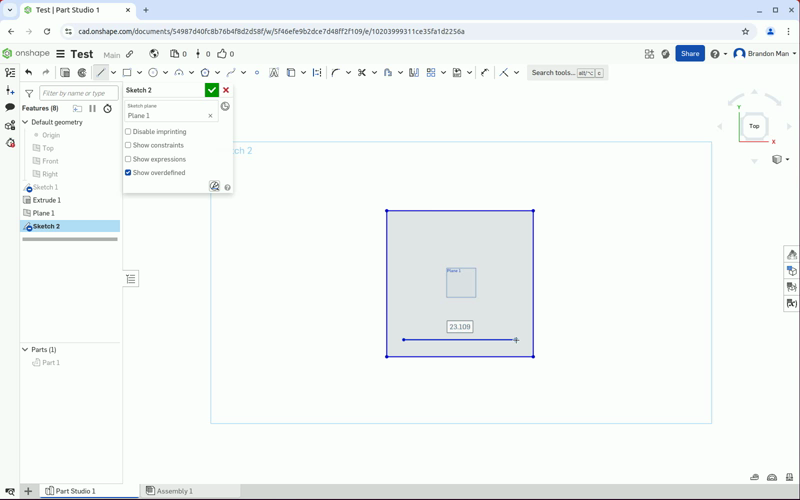
key_down(shift)
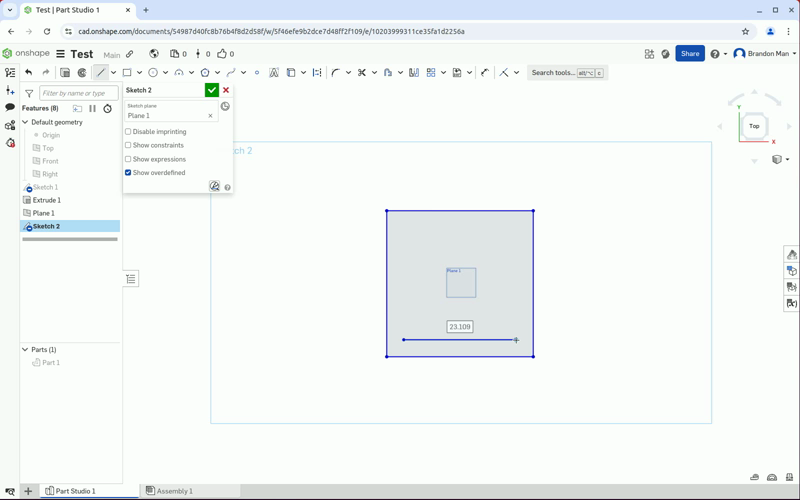
mouse_move(516, 227)
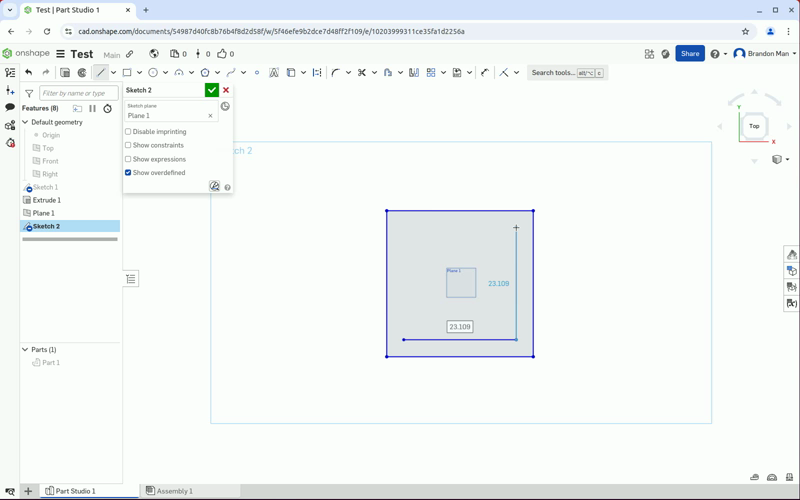
click(516, 227)
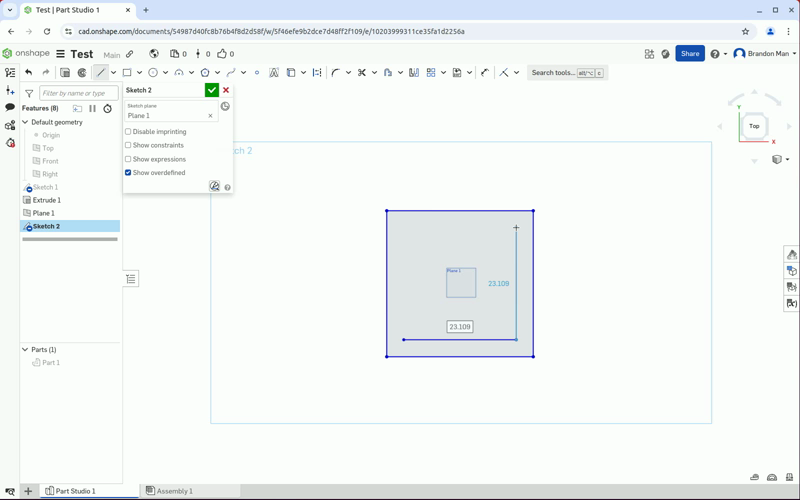
key_up(shift)
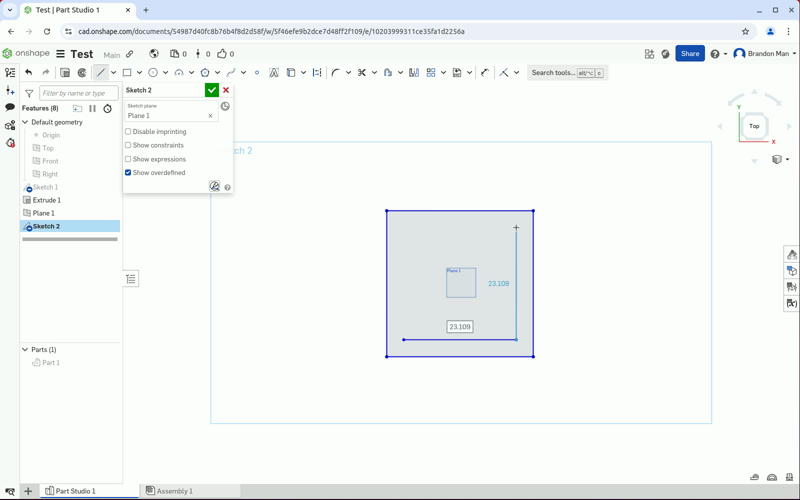
key_down(shift)
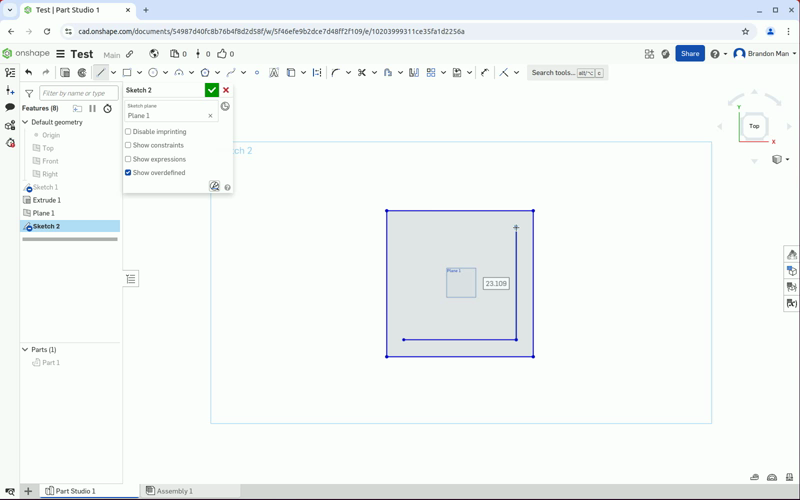
mouse_move(403, 227)
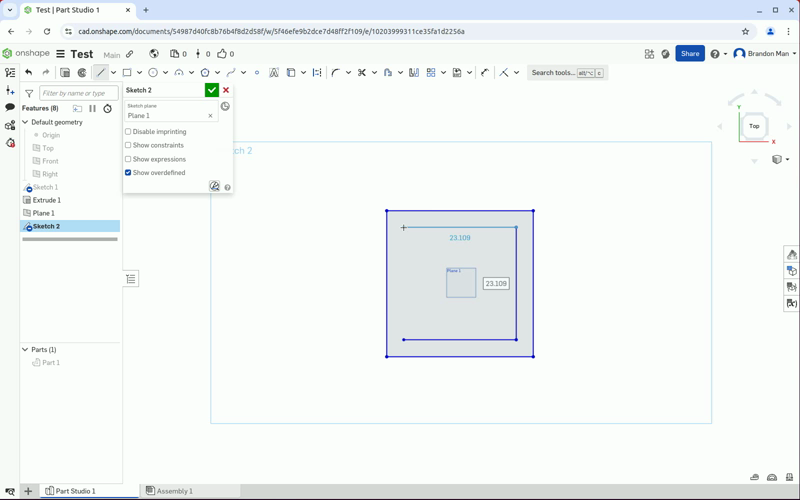
click(403, 227)
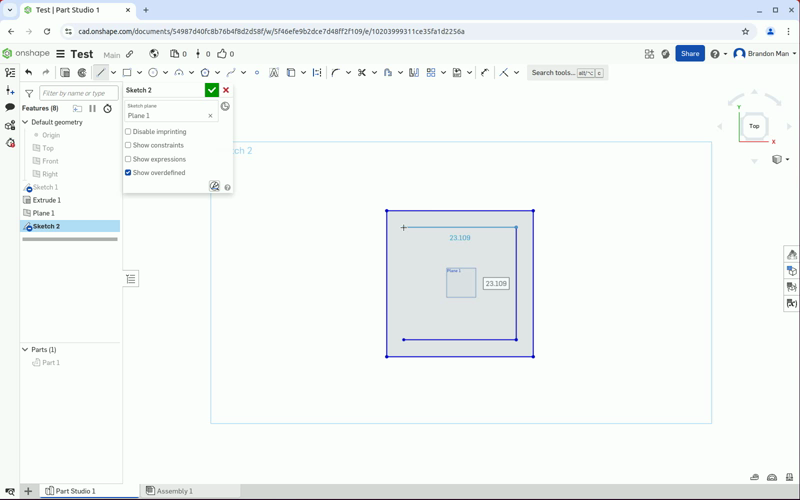
key_up(shift)
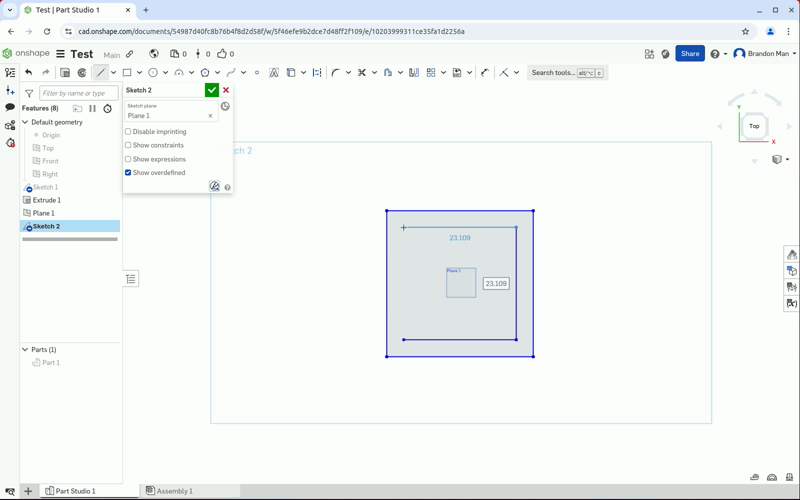
key_down(shift)
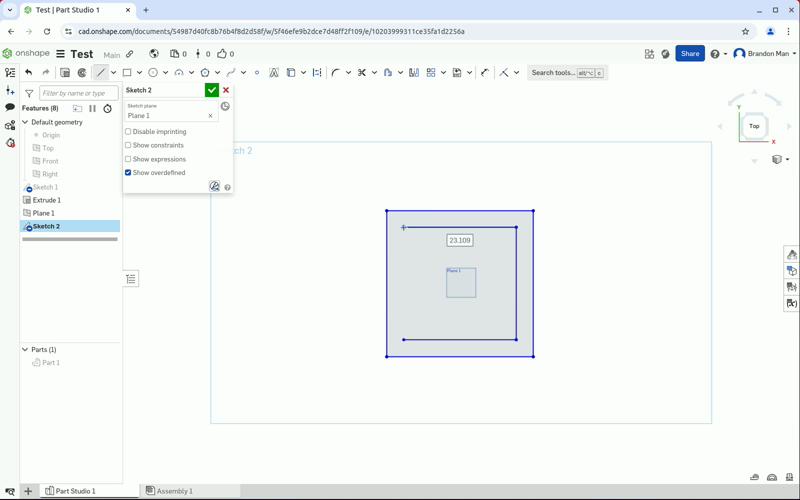
mouse_move(403, 339)
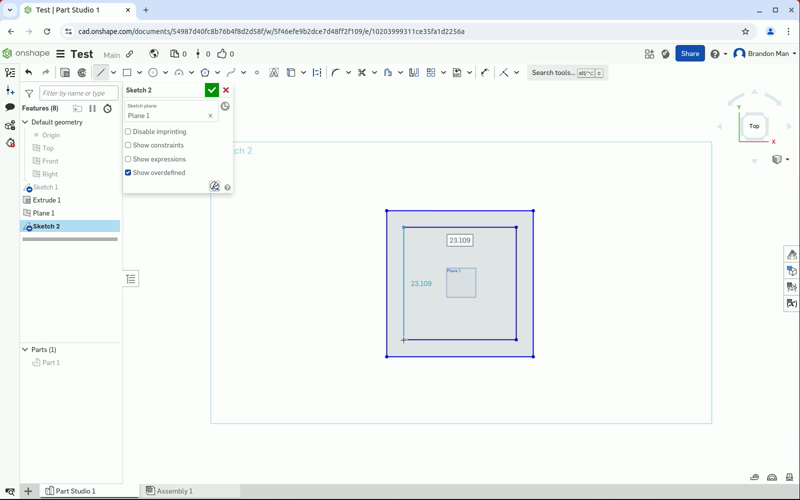
key_up(shift)
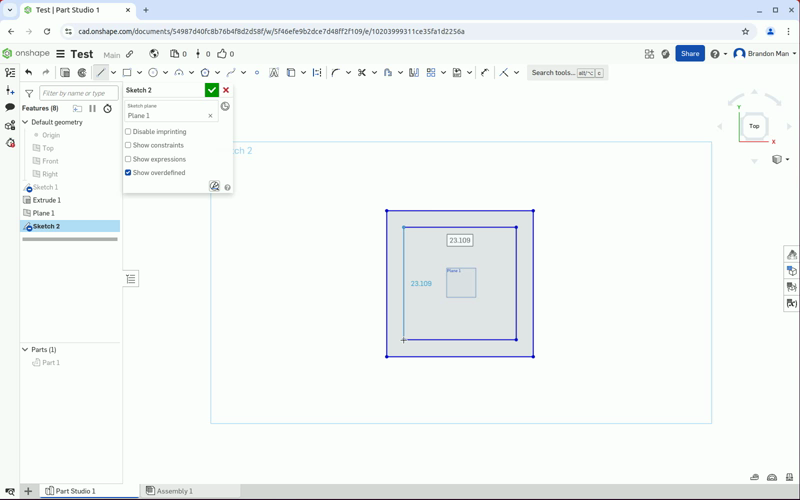
click(403, 339)
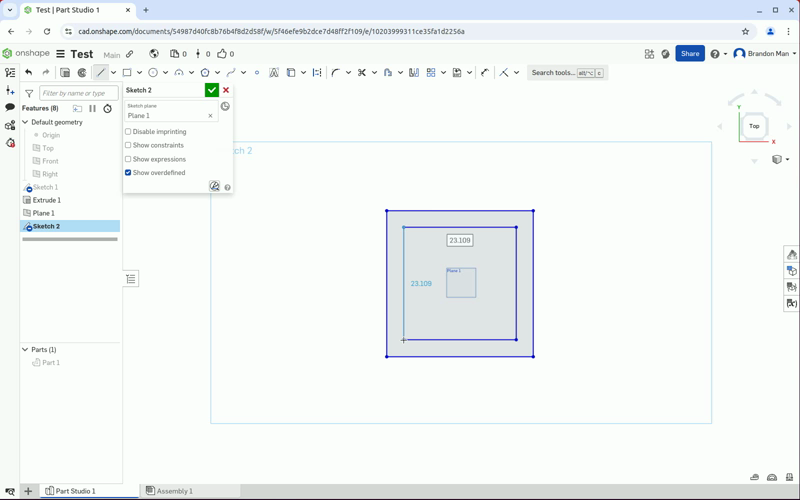
key(esc)
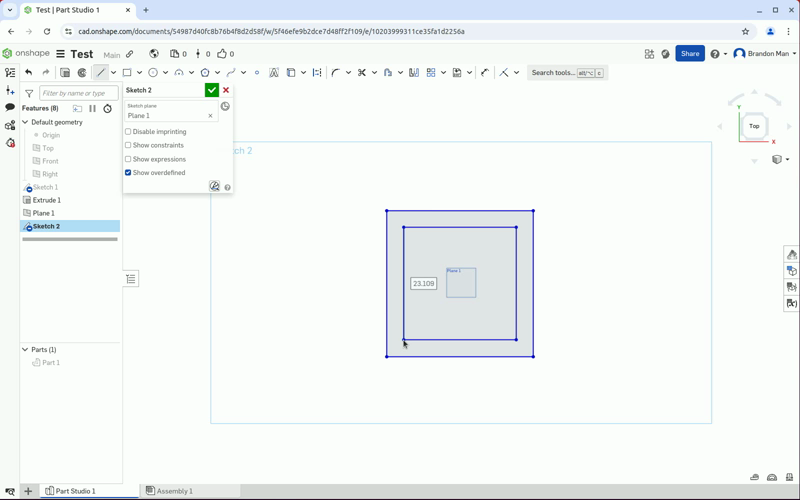
mouse_move(396, 231)
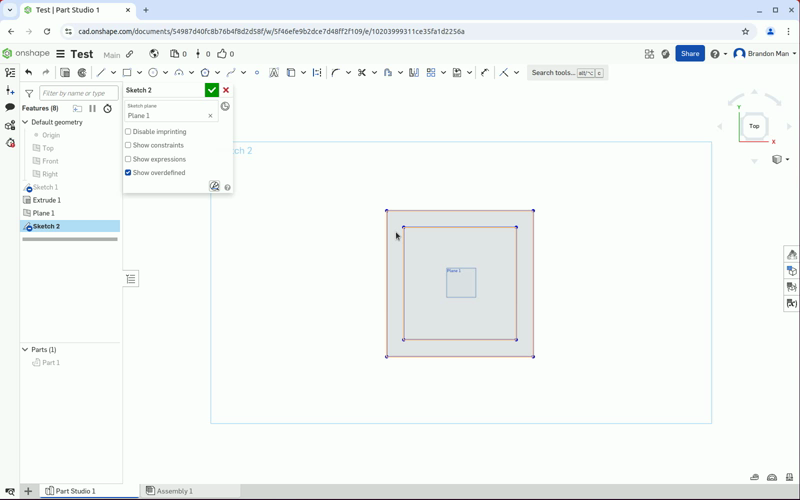
click(396, 231)
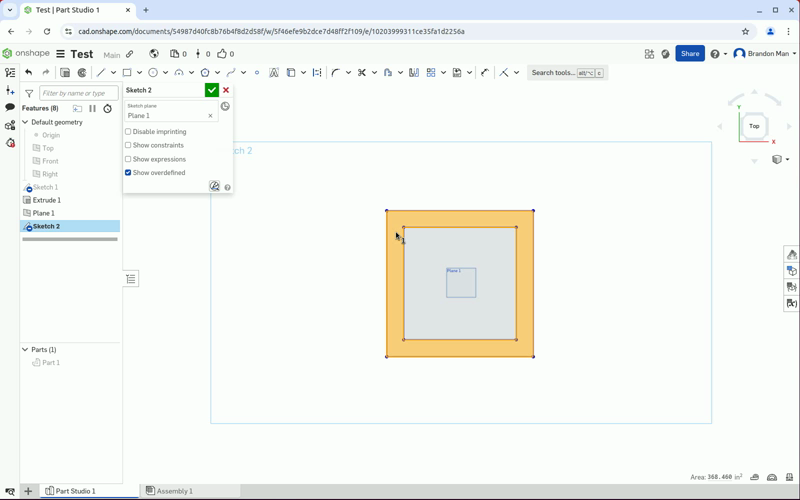
mouse_move(73, 352)
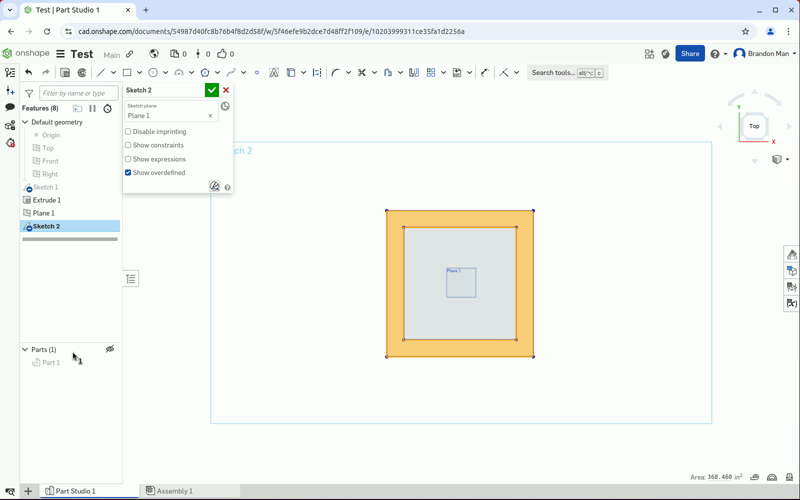
key(shift+y)
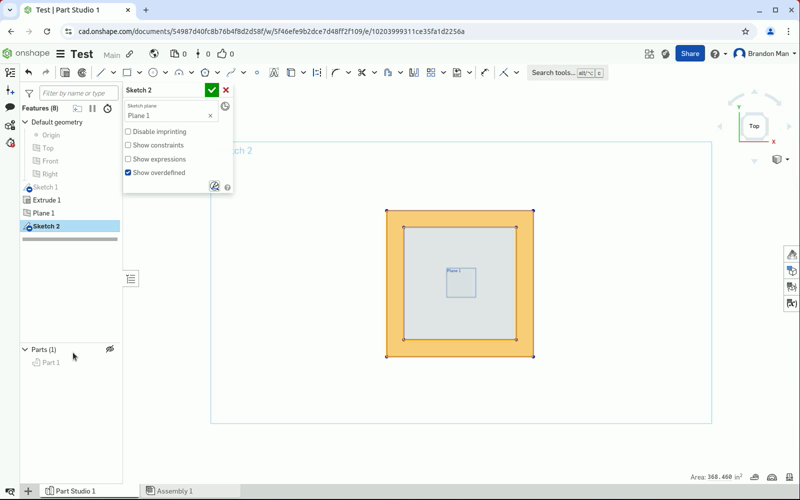
key(shift+e)
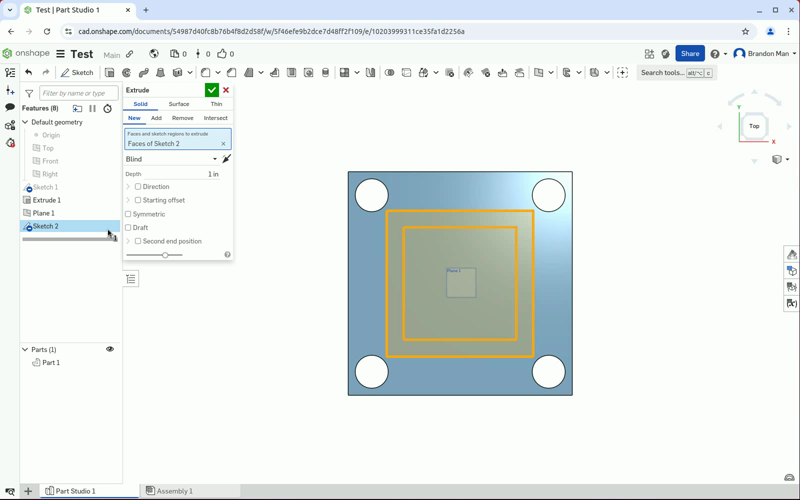
mouse_move(143, 106)
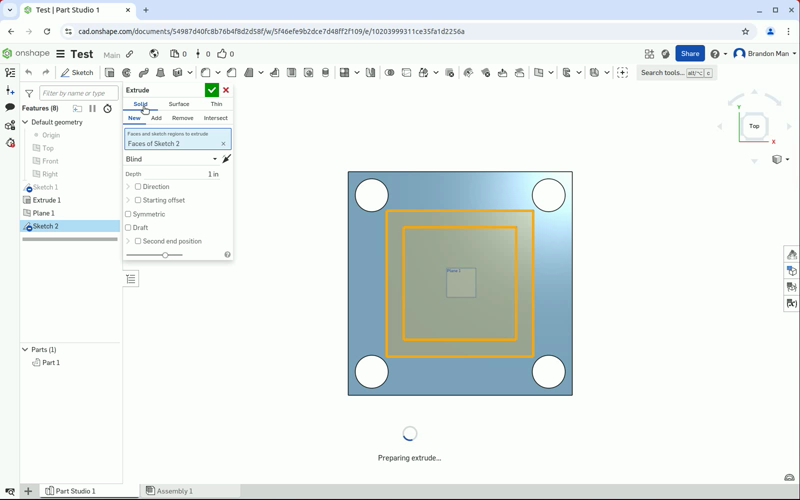
click(143, 106)
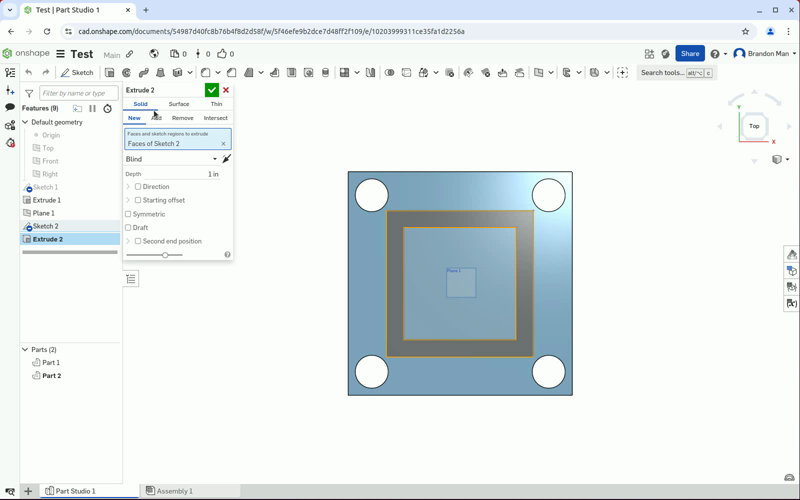
mouse_move(186, 120)
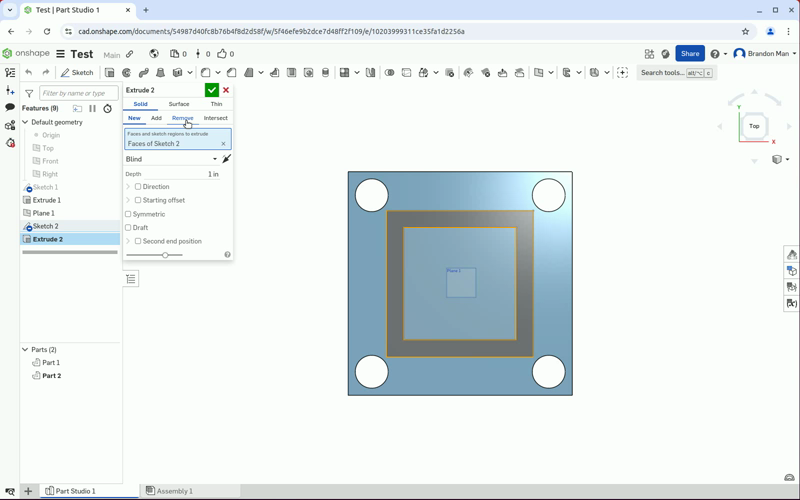
click(186, 120)
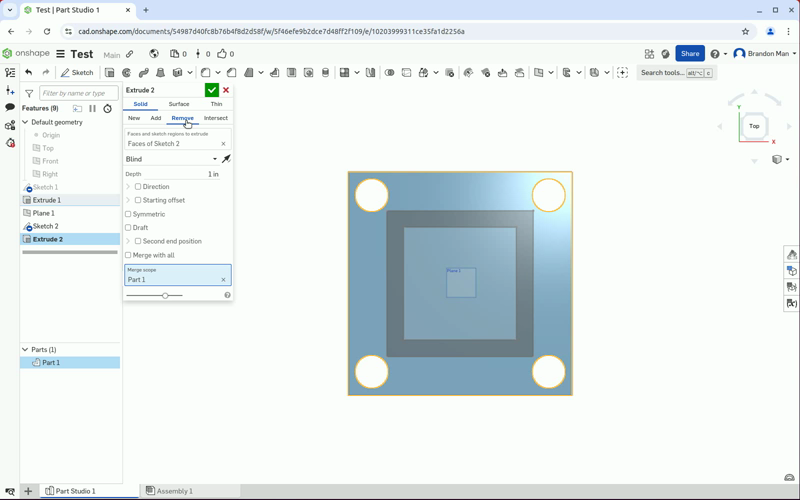
key(tab, 4)
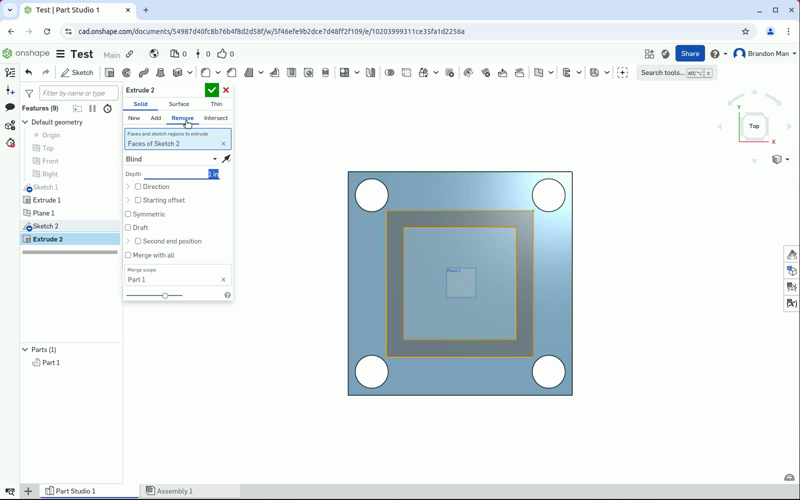
text(3.37)
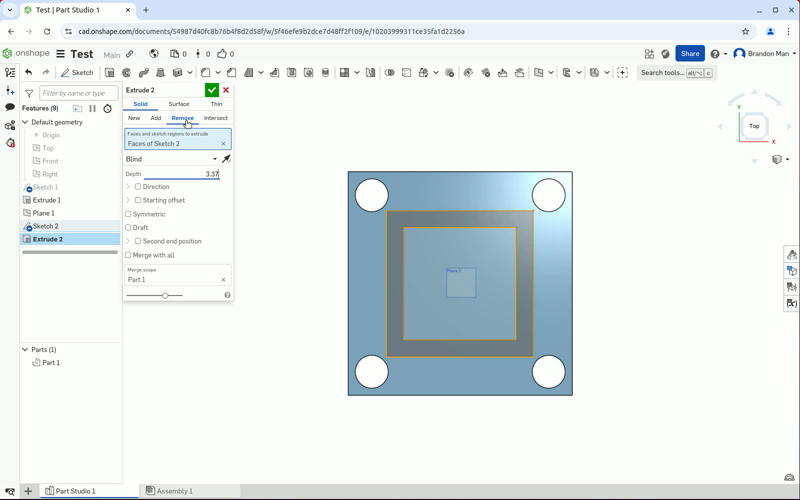
key(tab, 6)
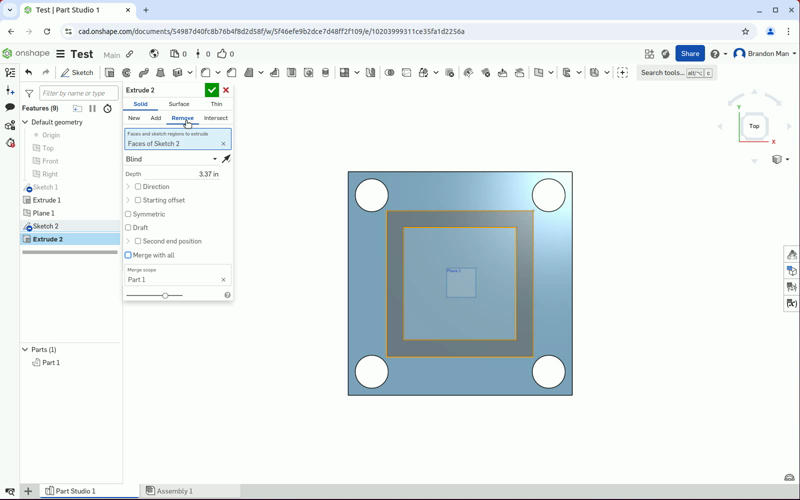
key(space)
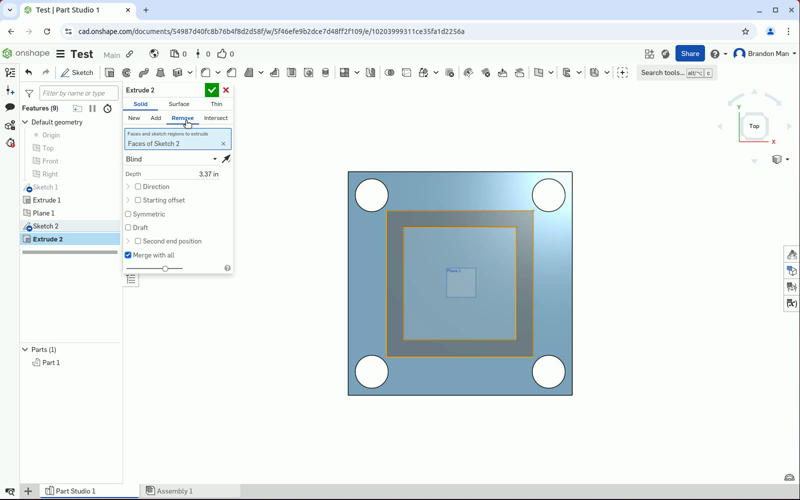
key(enter)
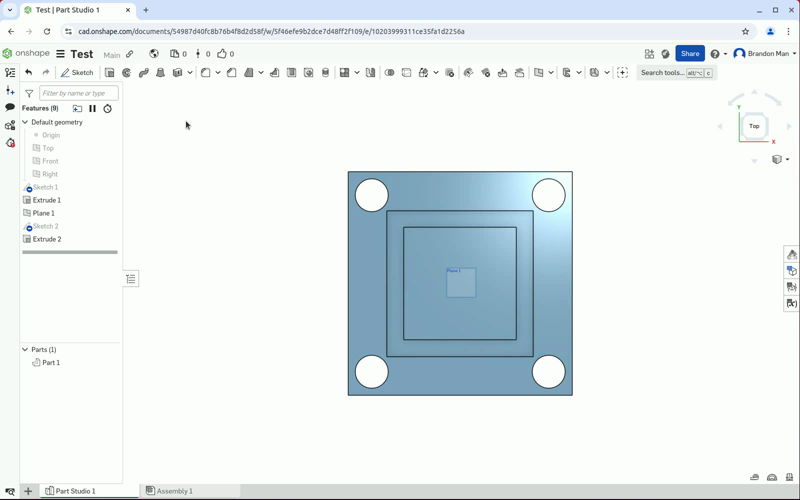
key(shift+h)
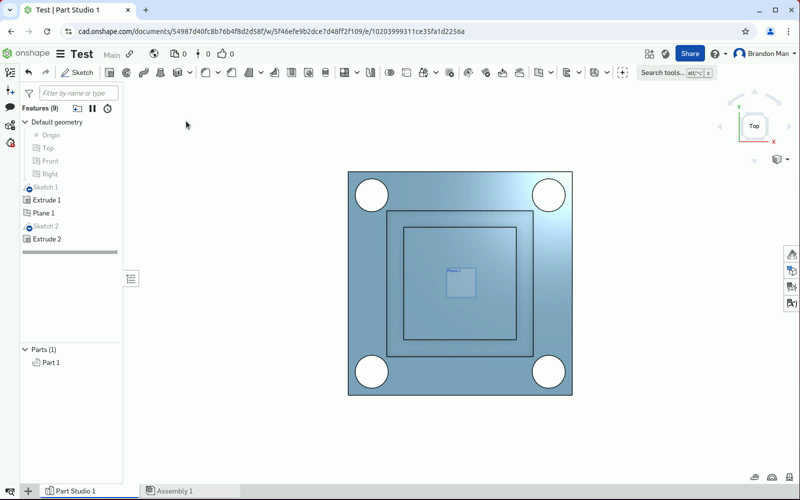
key(shift+h)
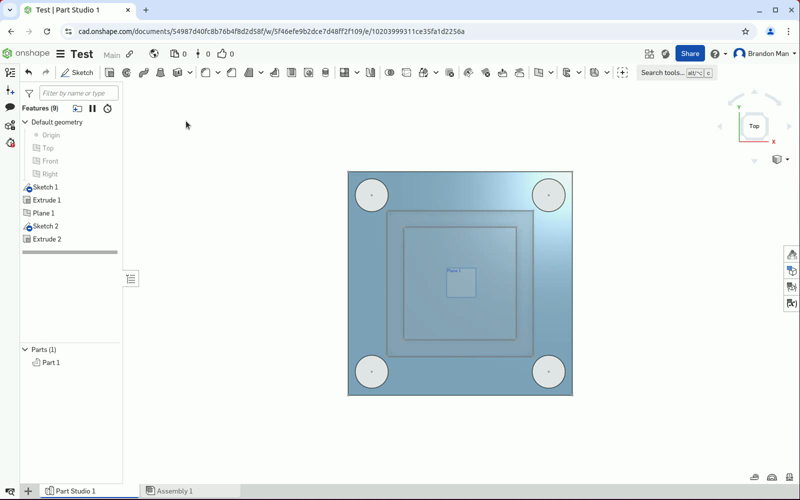
key(shift+7)
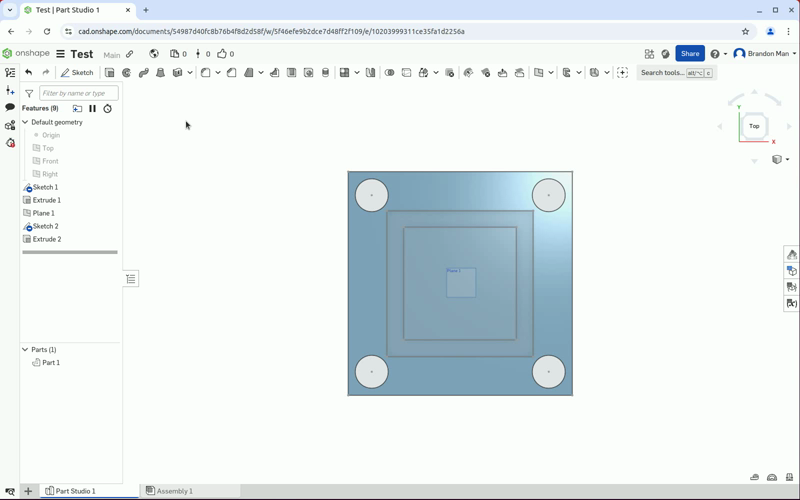
key(up, 3)
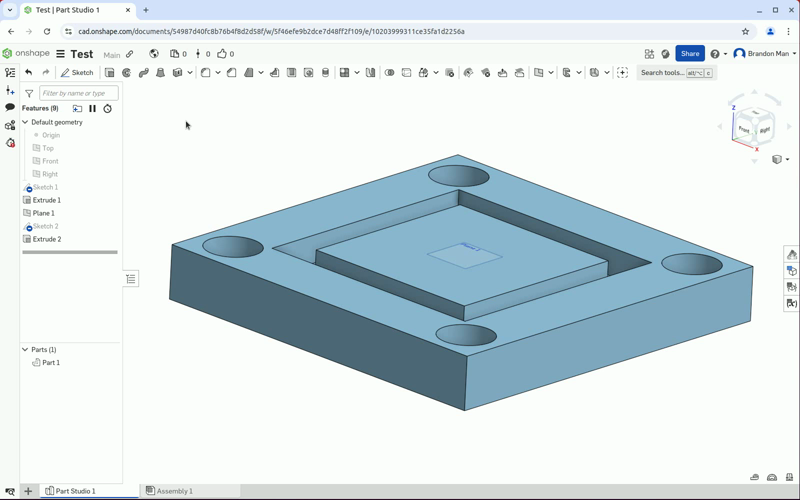
key(left, 3)
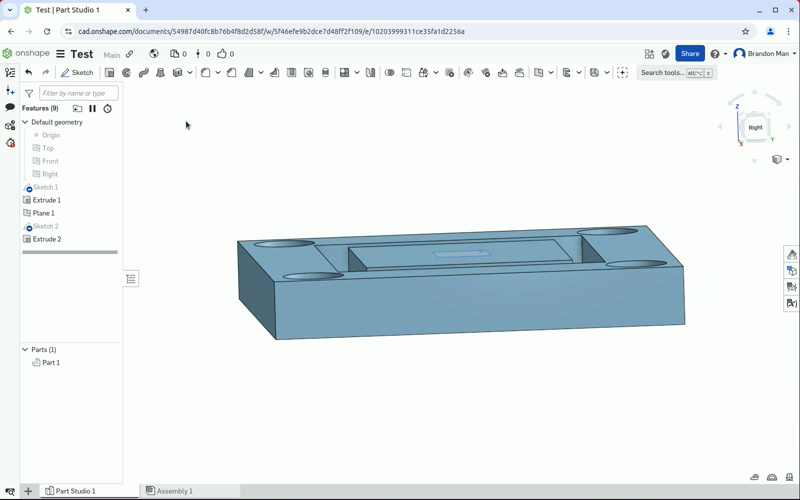
key(right, 3)
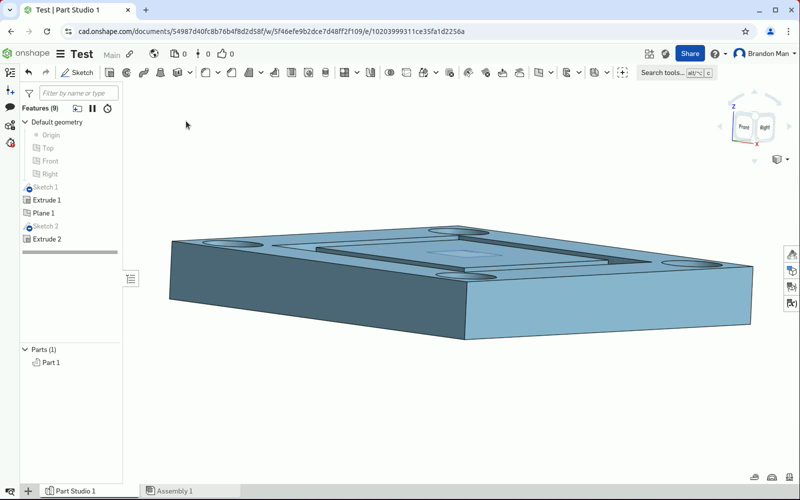
key(down, 3)
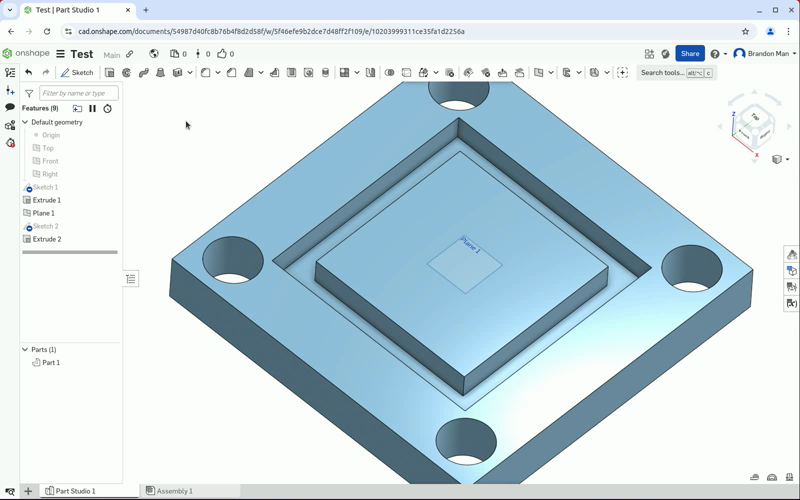
mouse_move(73, 189)
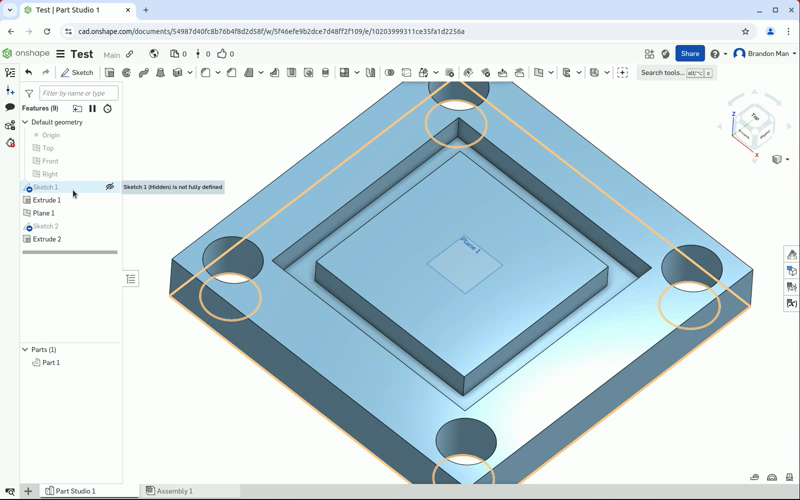
click(73, 189)